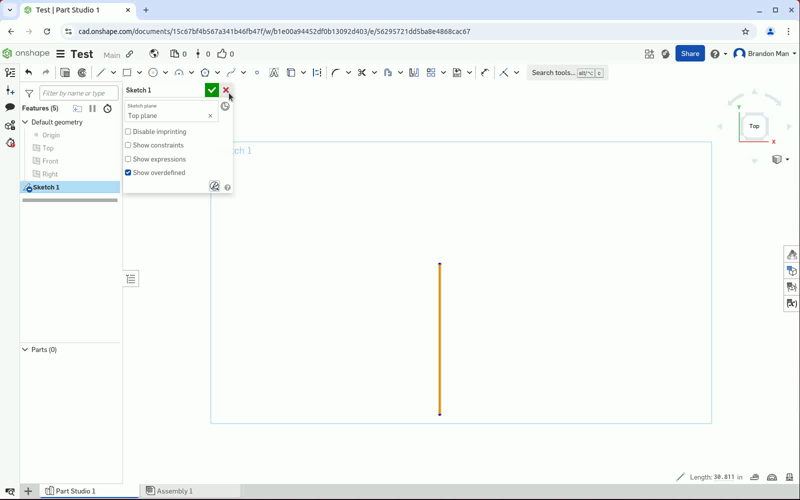
key(shift+h)
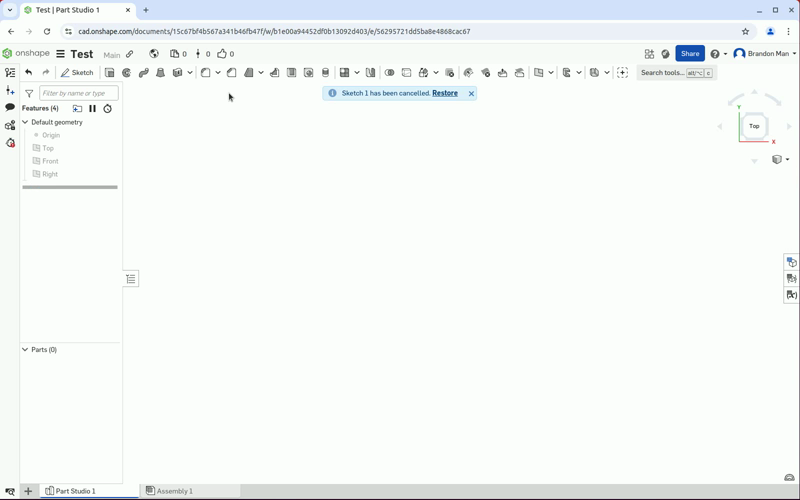
mouse_move(73, 352)
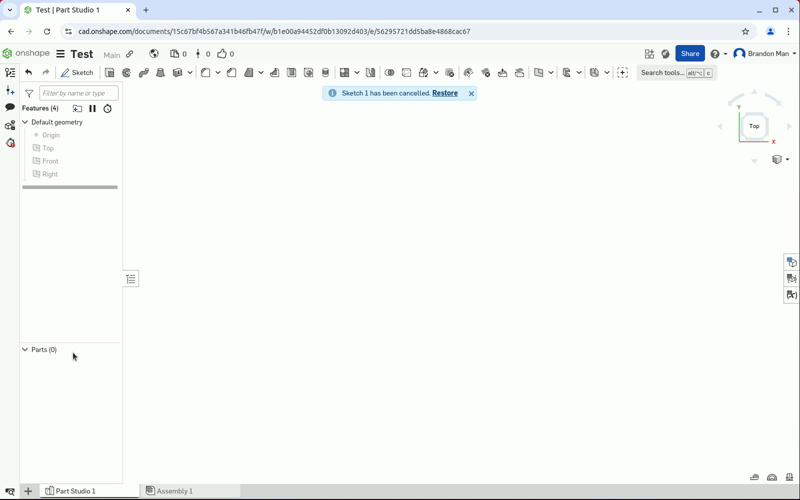
key(y)
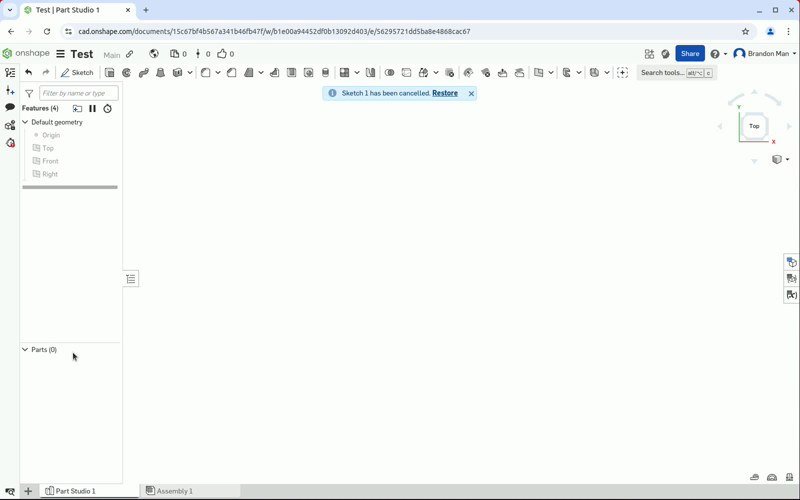
key(shift+p)
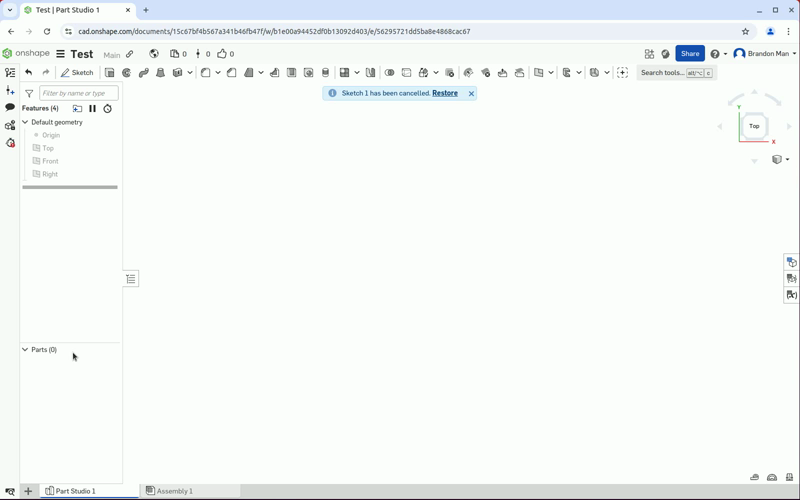
key(space)
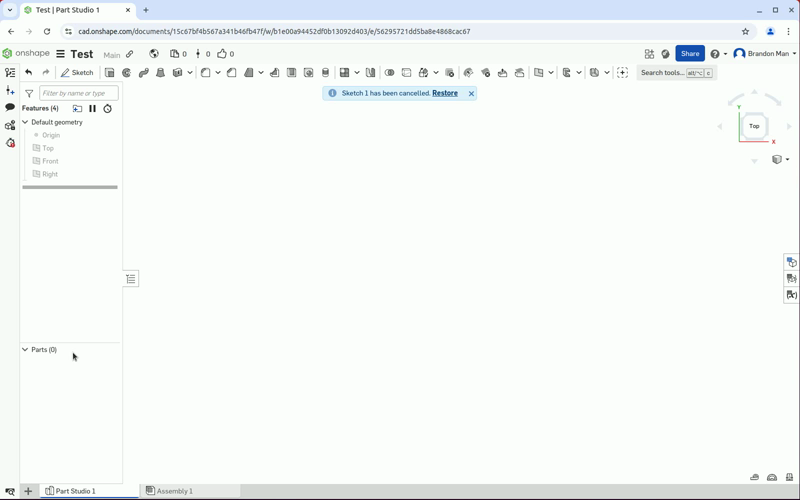
key_down(shift)
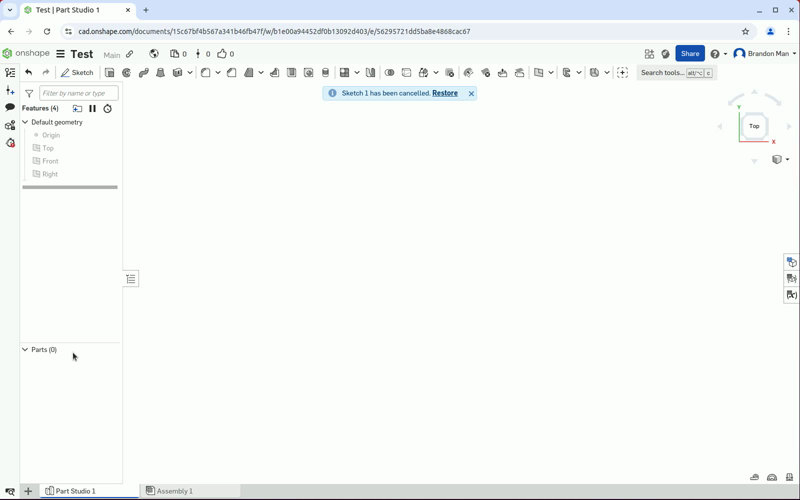
key(up)
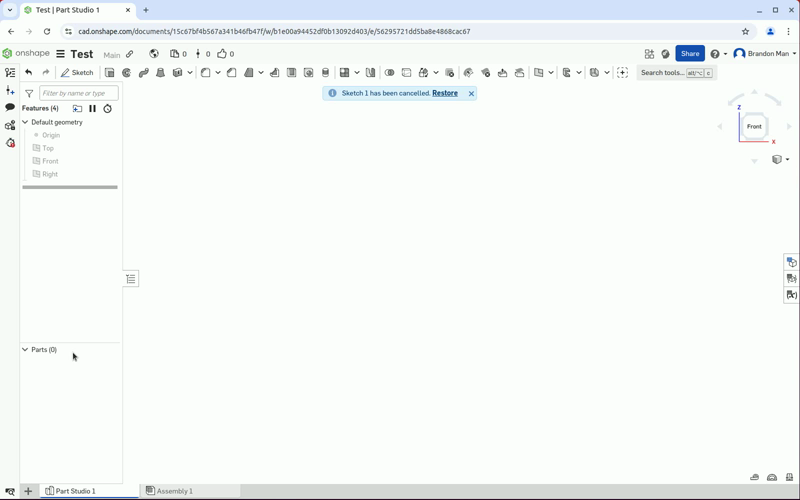
key_up(shift)
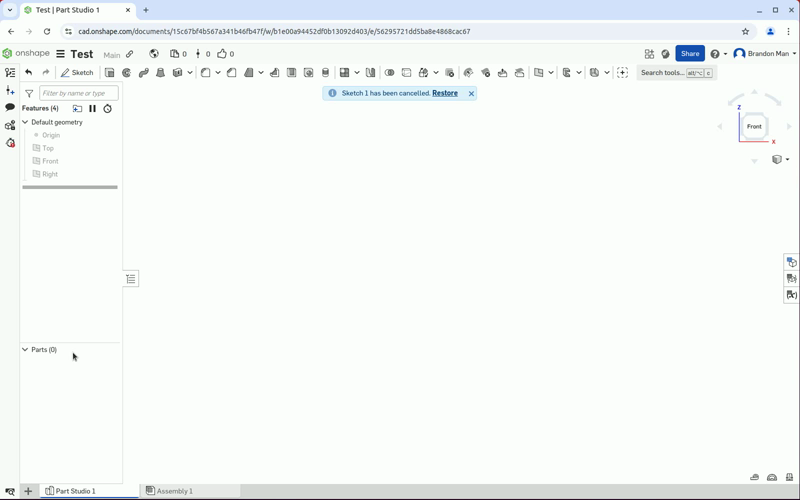
mouse_move(73, 352)
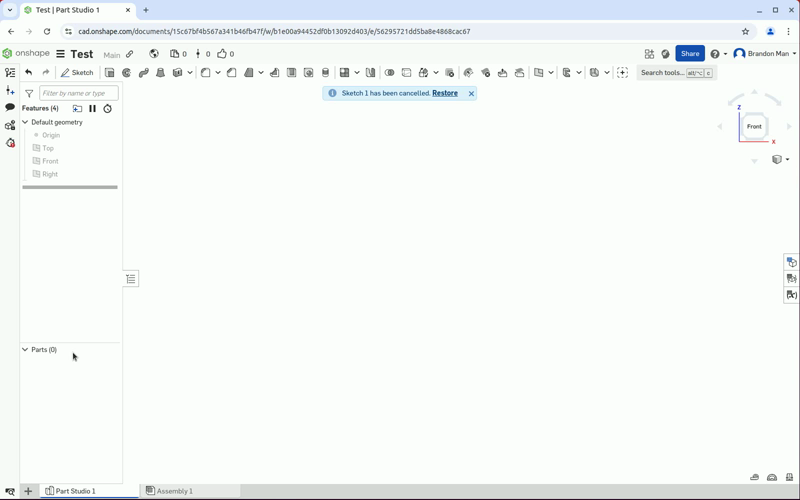
key(shift+y)
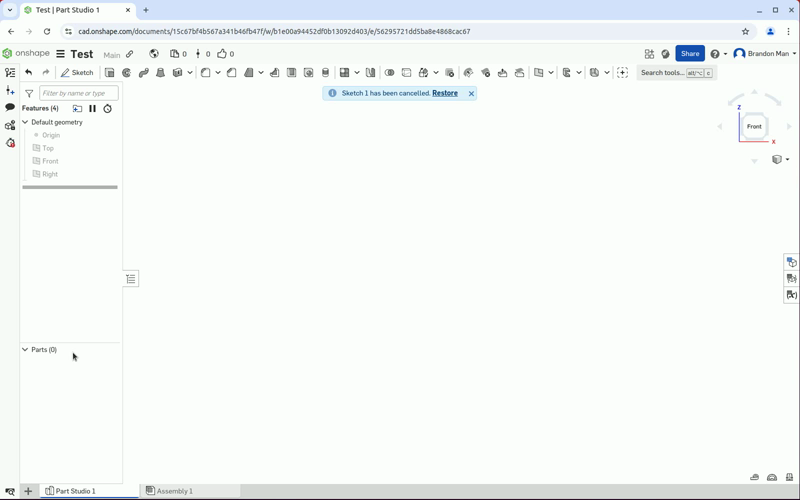
key(shift+s)
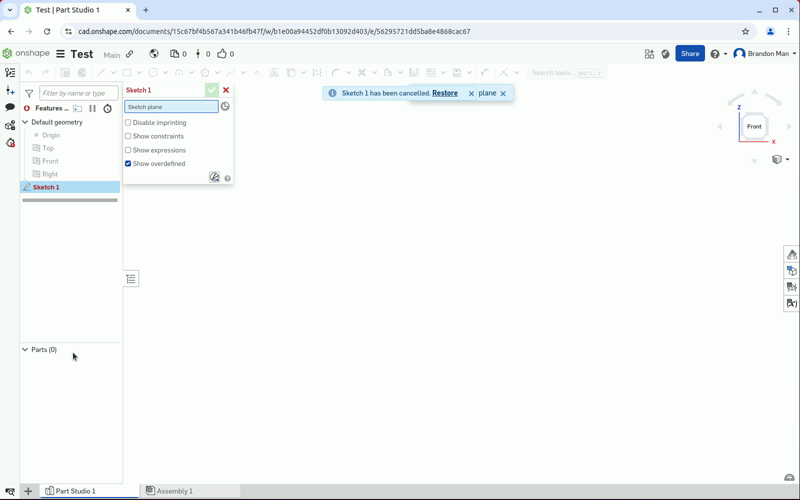
mouse_move(73, 163)
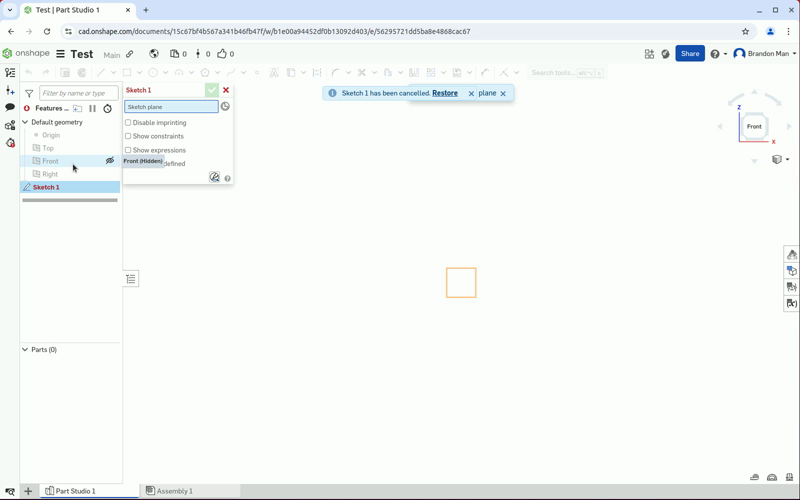
click(73, 163)
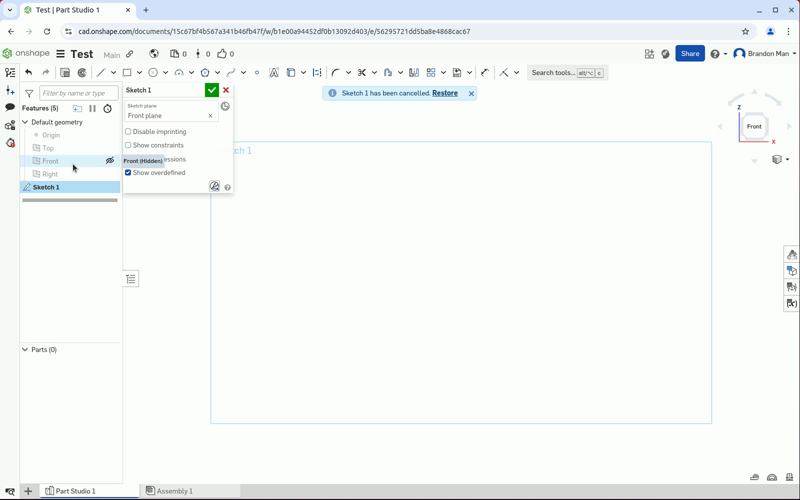
mouse_move(73, 352)
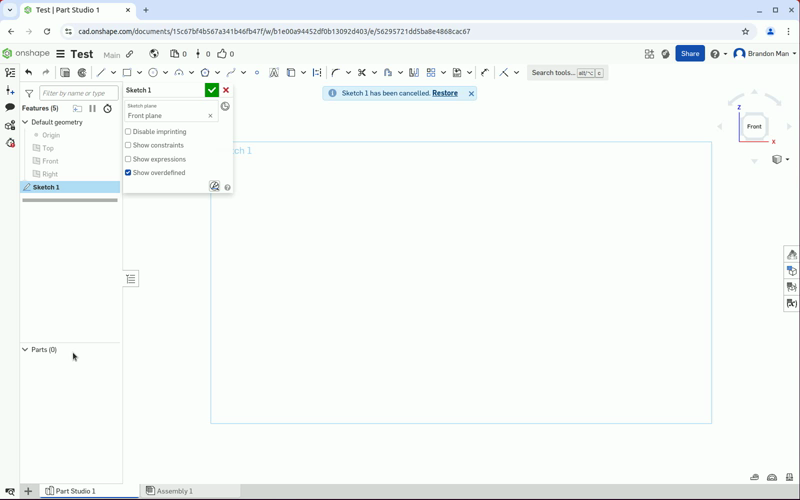
key(y)
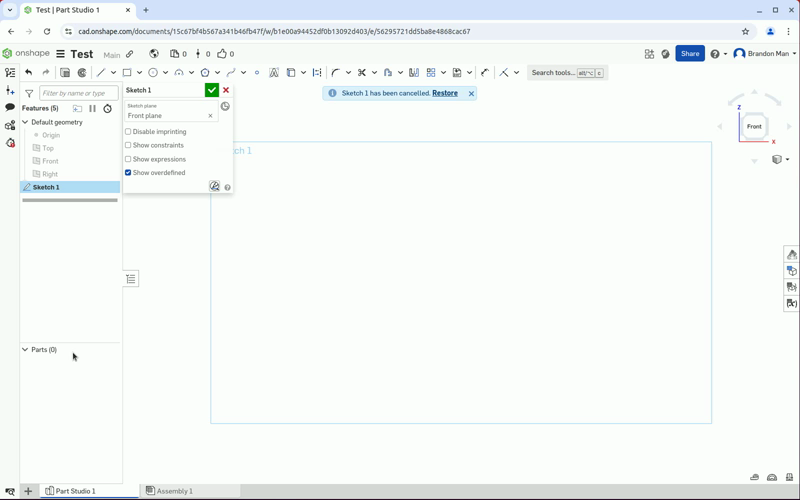
key(l)
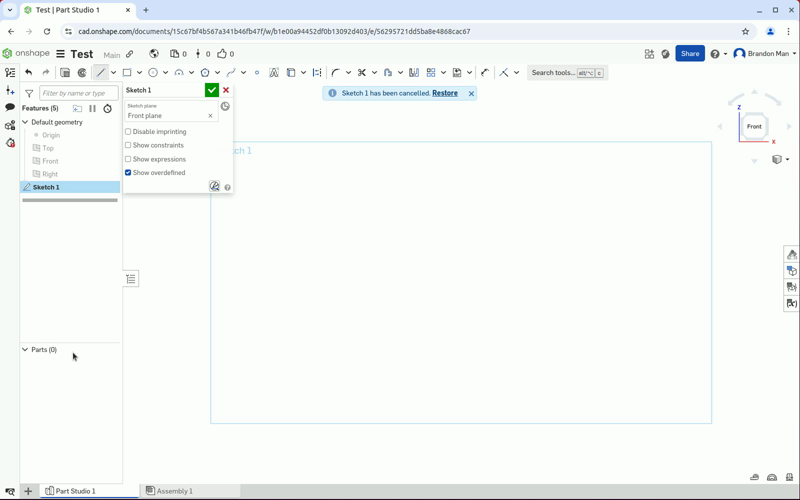
key_down(shift)
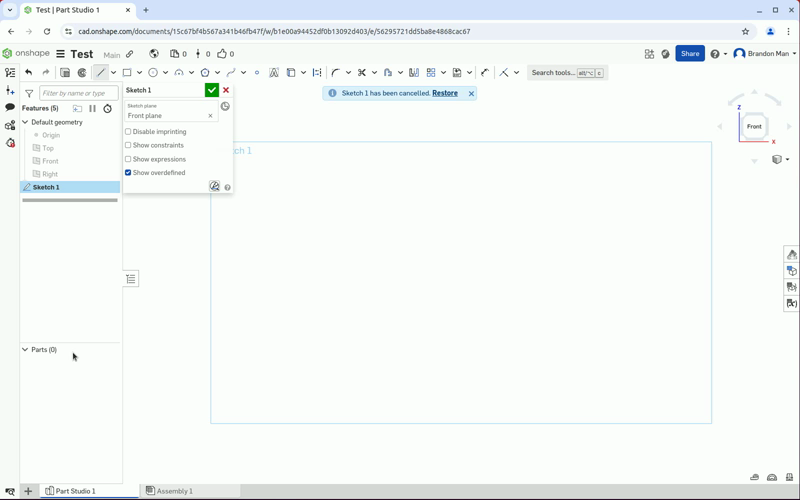
mouse_move(430, 347)
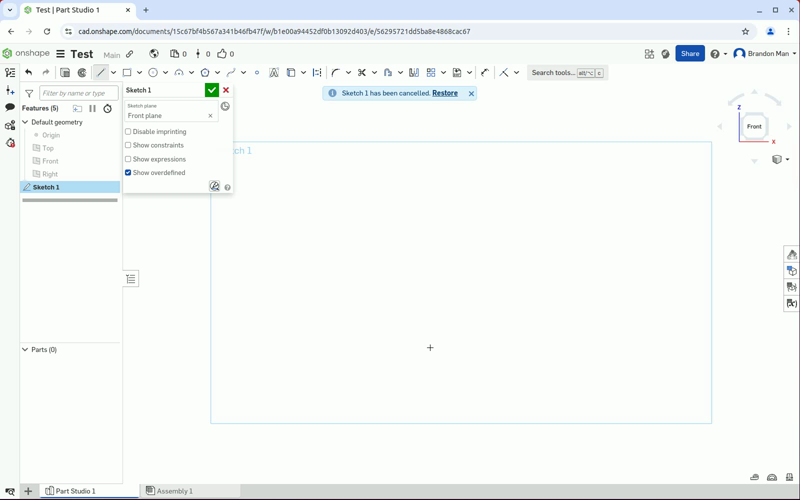
click(430, 347)
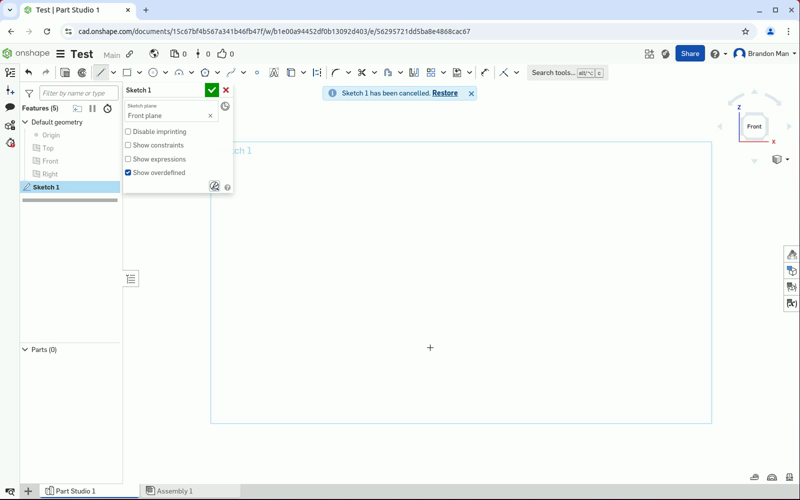
key_up(shift)
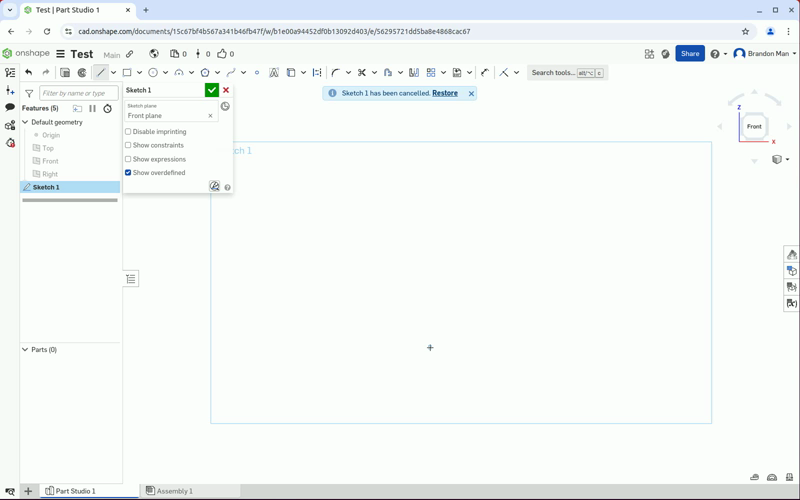
key_down(shift)
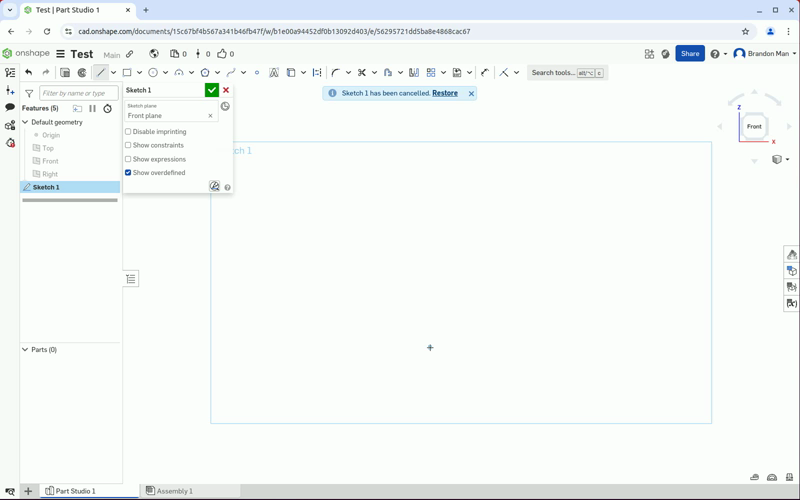
mouse_move(460, 347)
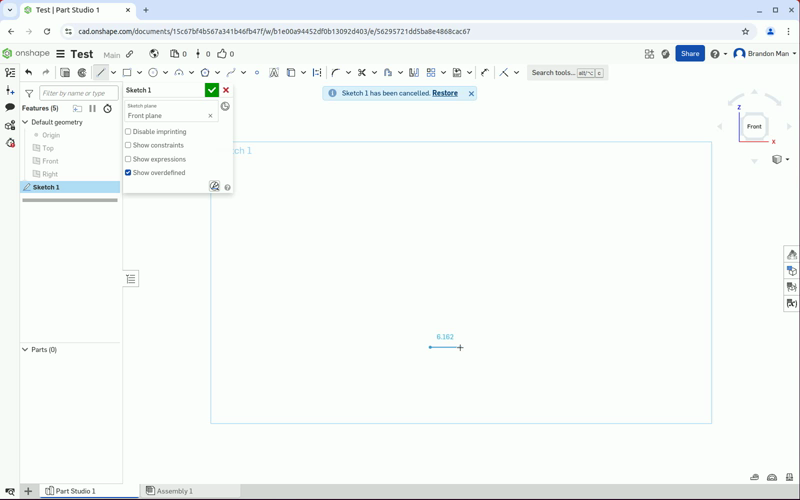
mouse_move(461, 347)
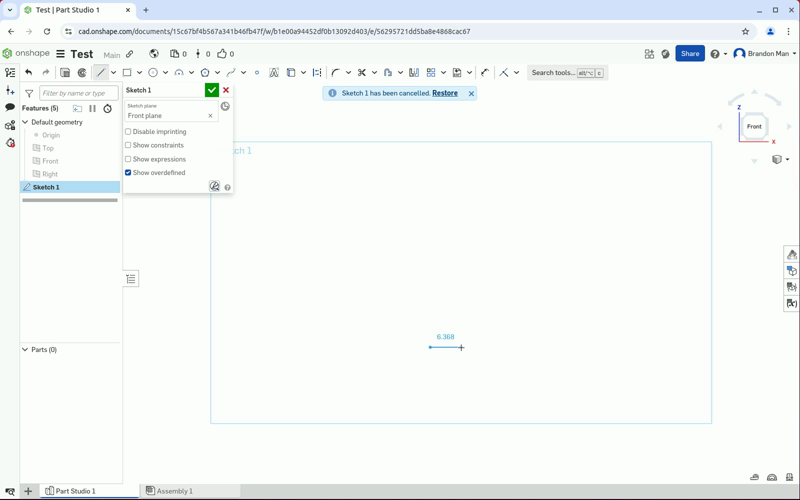
click(461, 347)
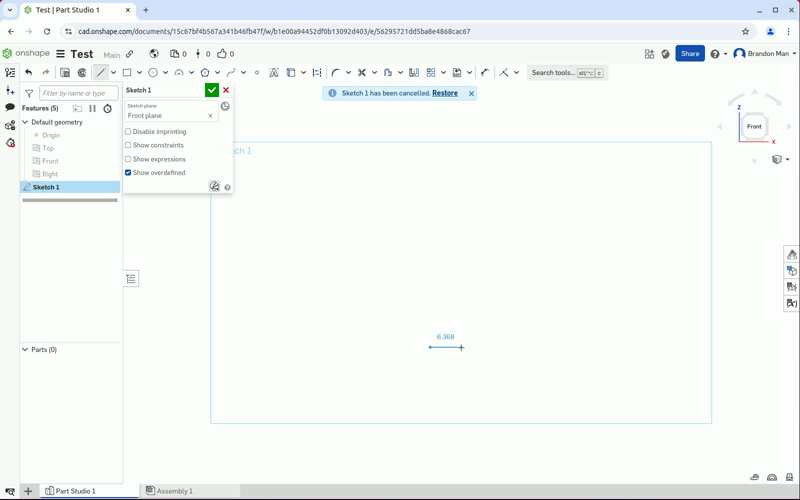
key_up(shift)
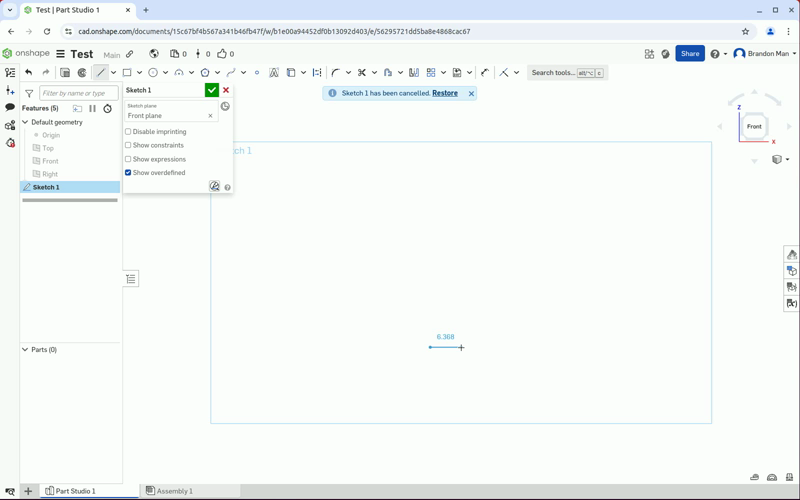
key_down(shift)
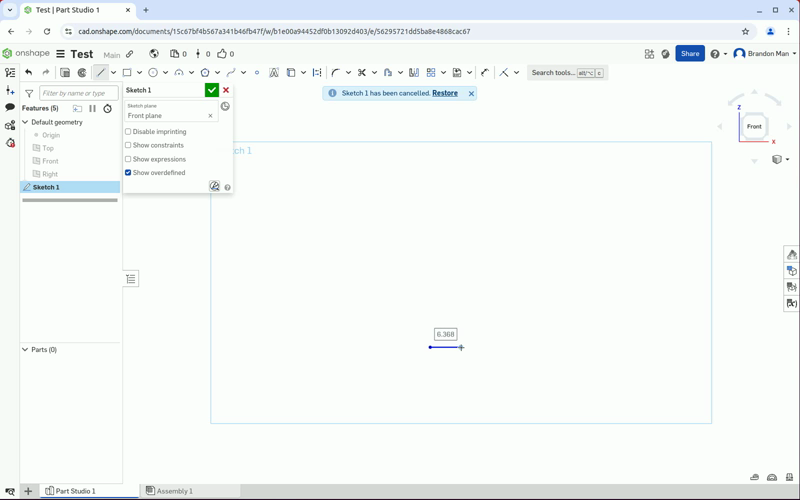
mouse_move(461, 282)
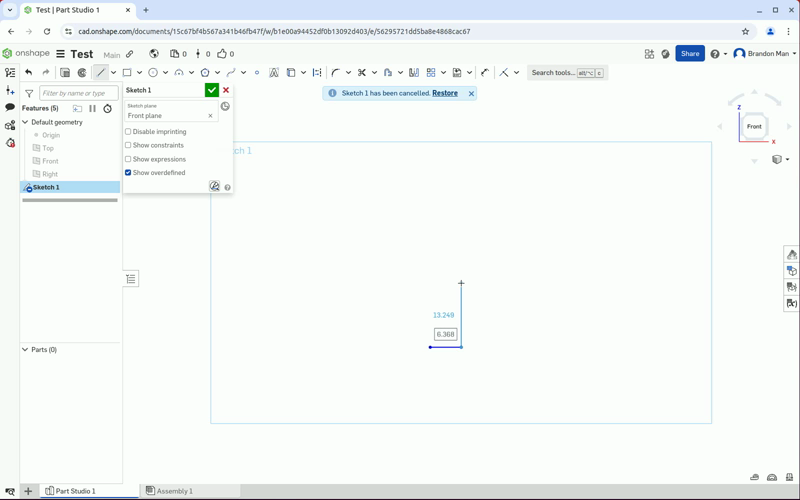
click(461, 282)
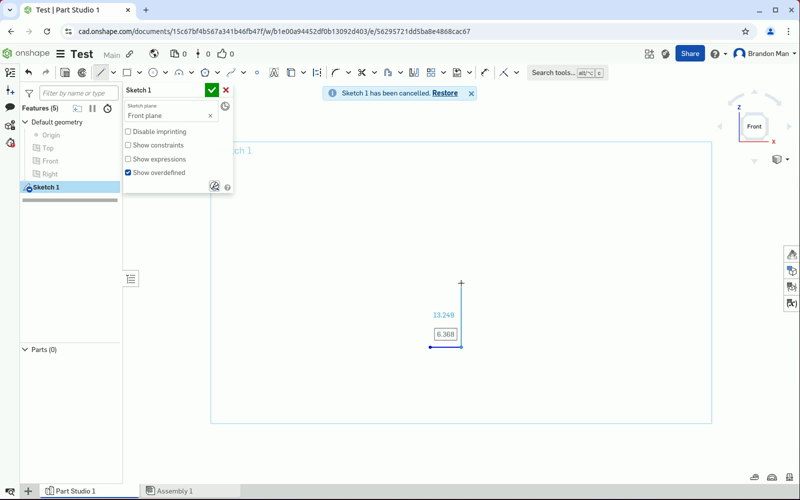
key_up(shift)
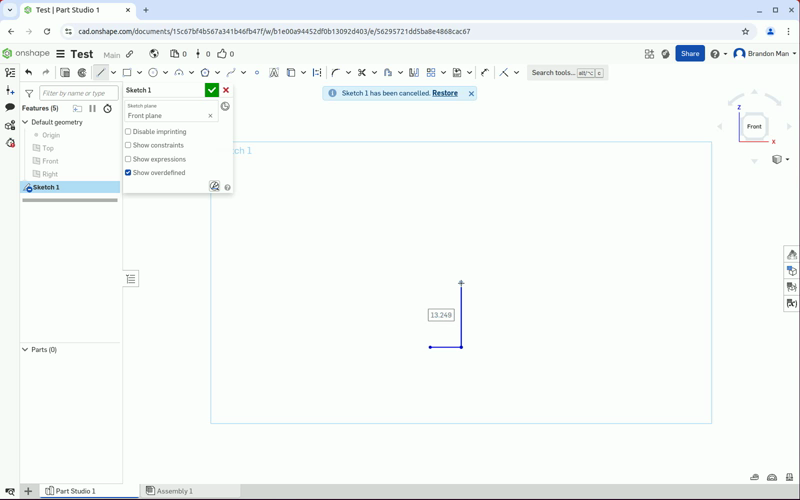
key_down(shift)
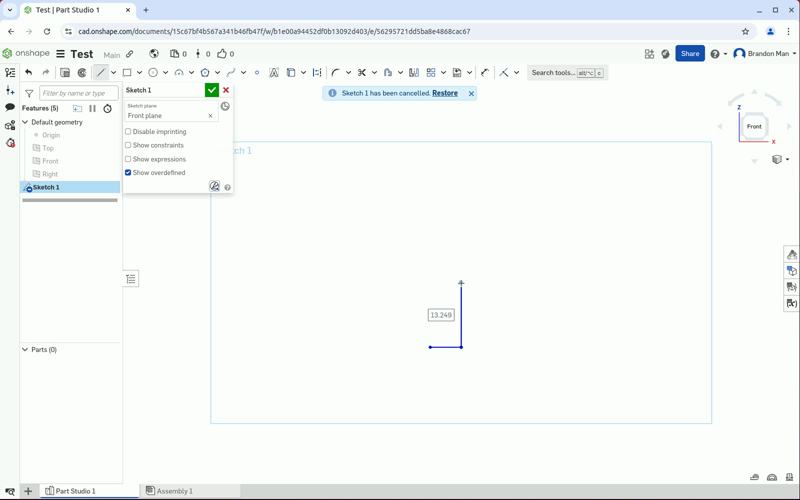
mouse_move(491, 282)
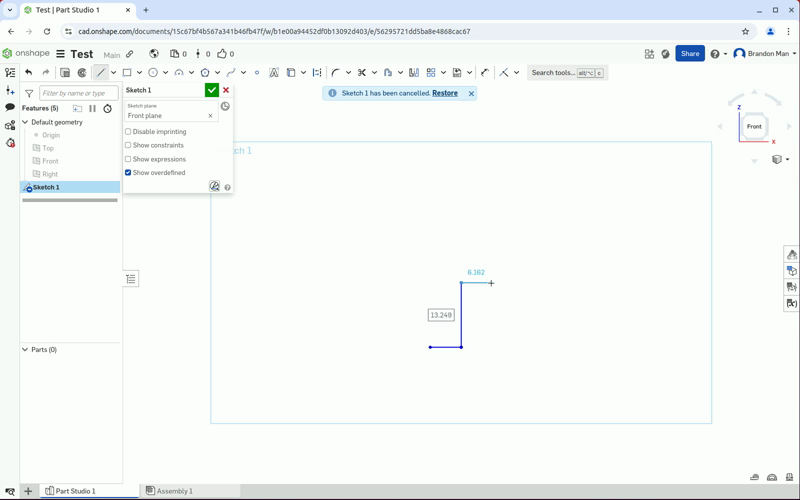
mouse_move(430, 282)
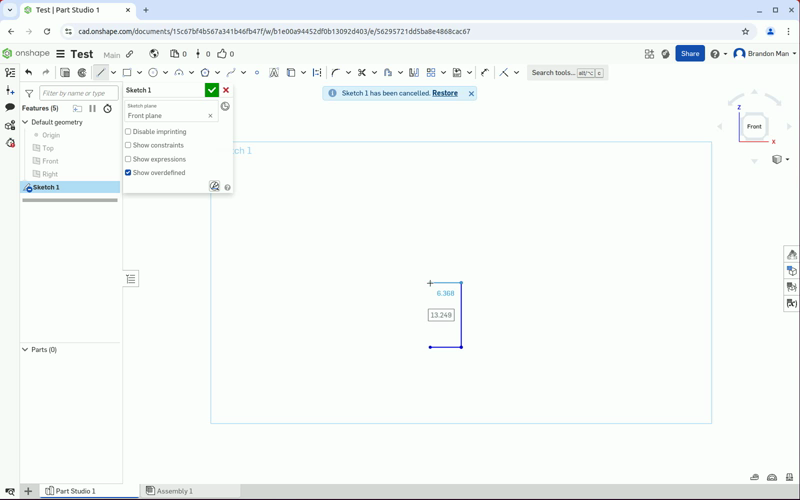
click(430, 282)
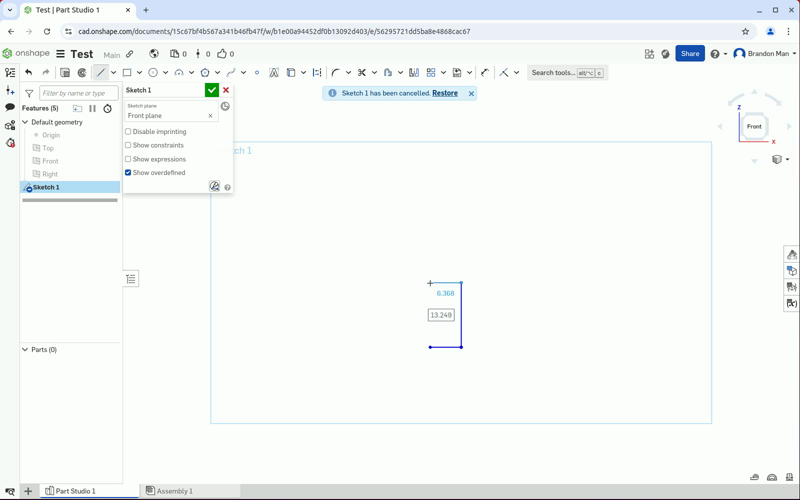
key_up(shift)
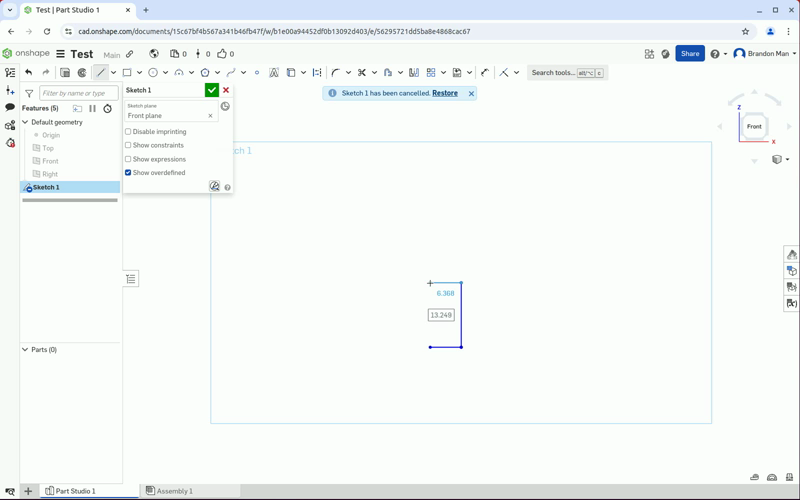
key_down(shift)
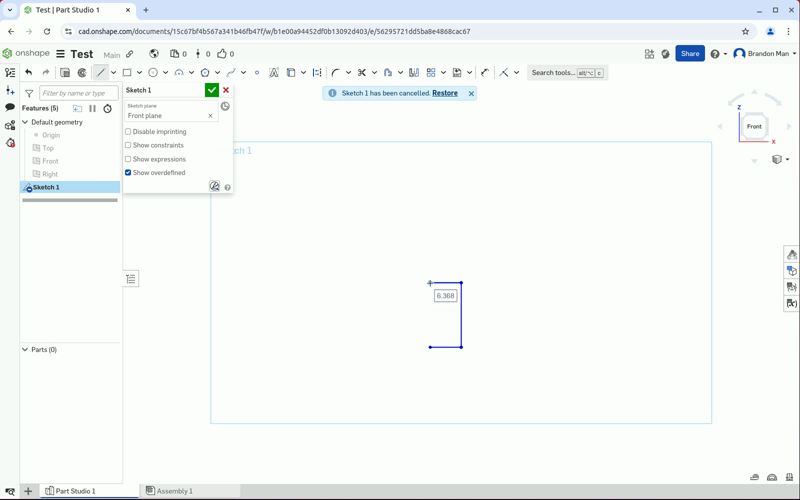
mouse_move(430, 347)
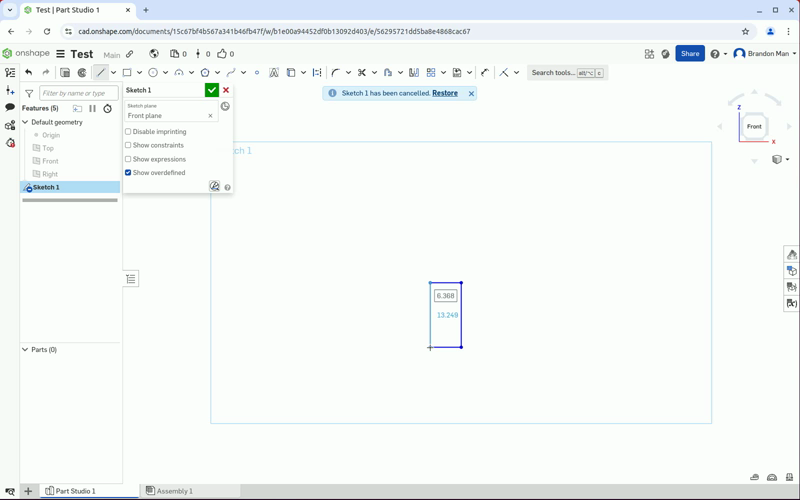
key_up(shift)
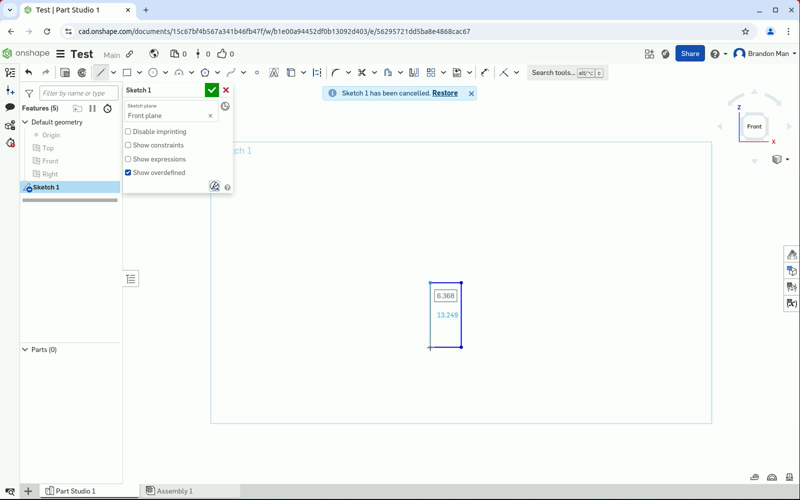
click(430, 347)
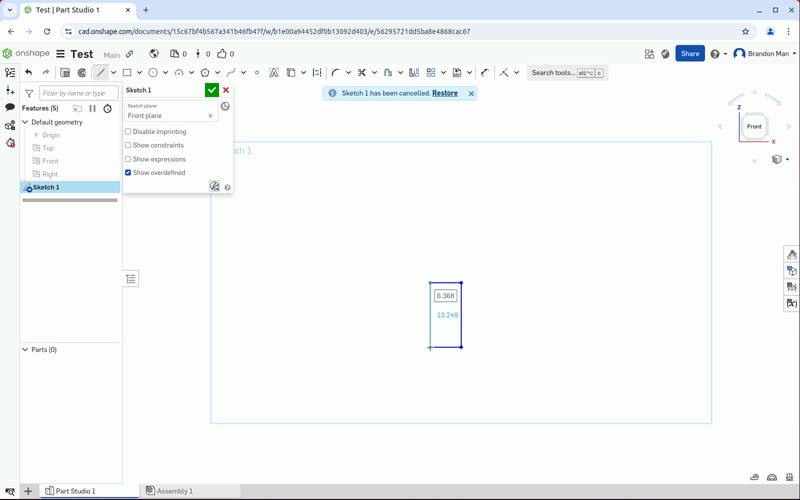
key(esc)
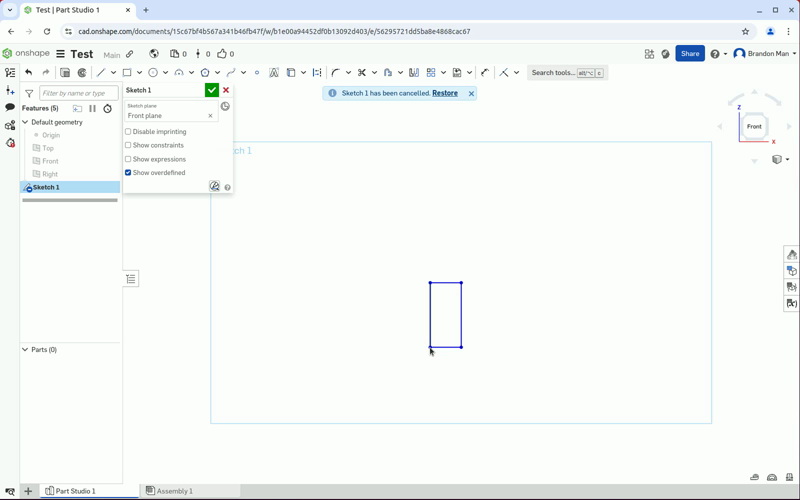
mouse_move(452, 312)
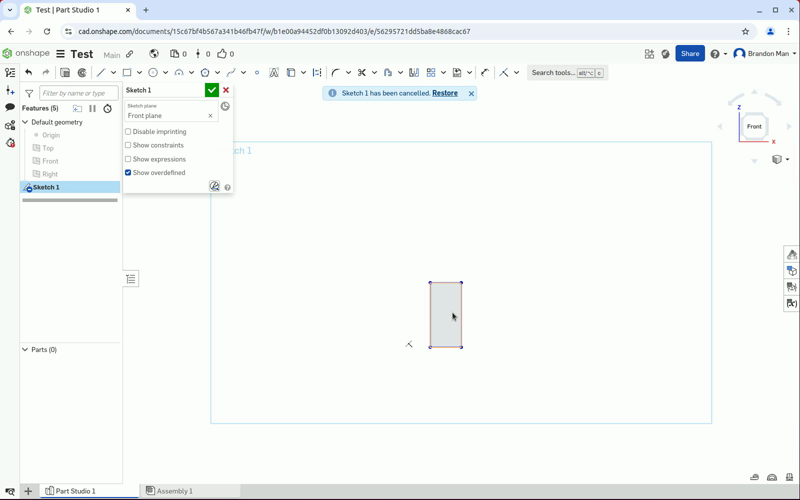
click(452, 312)
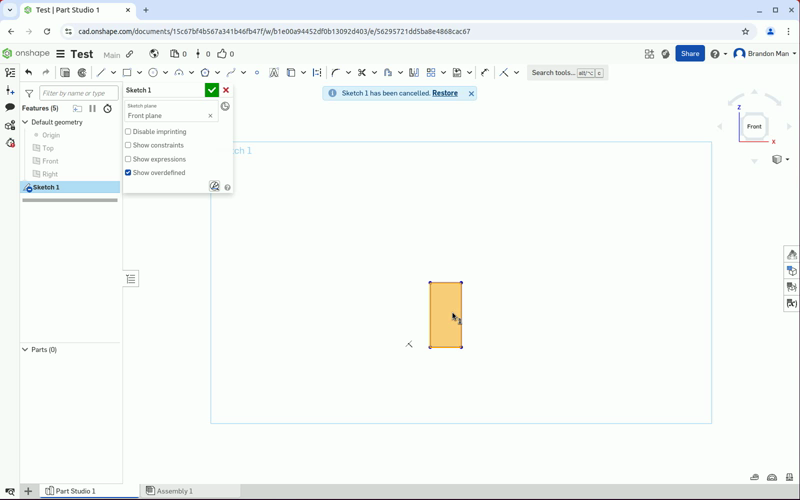
mouse_move(73, 352)
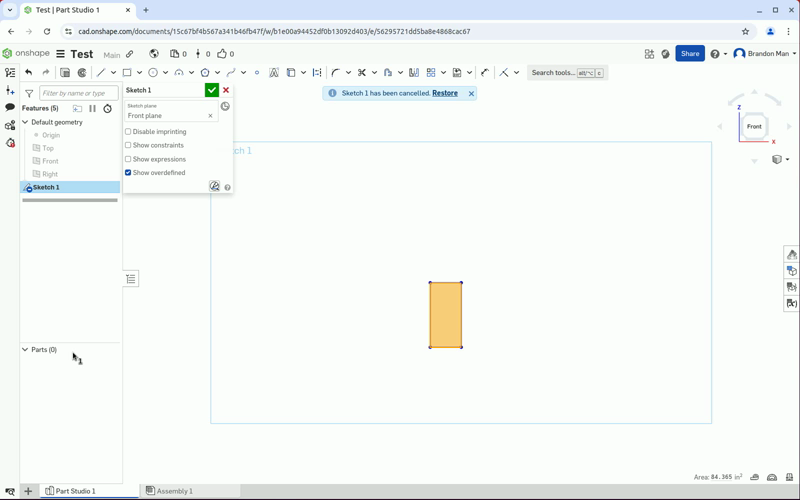
key(shift+y)
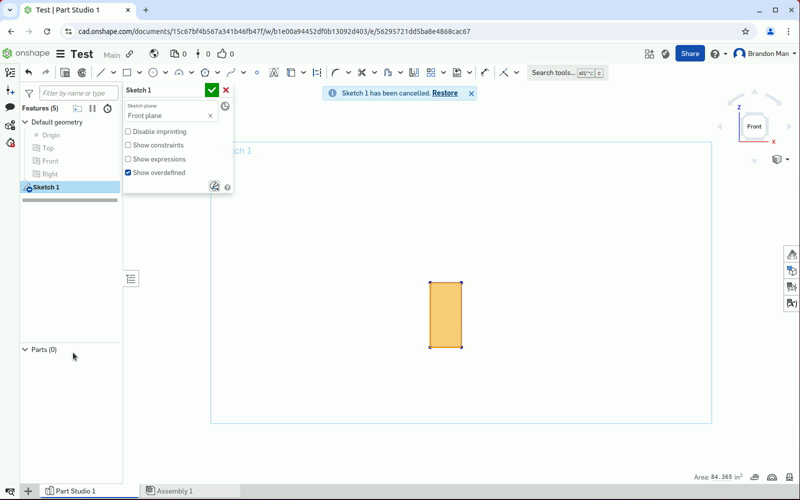
key(shift+e)
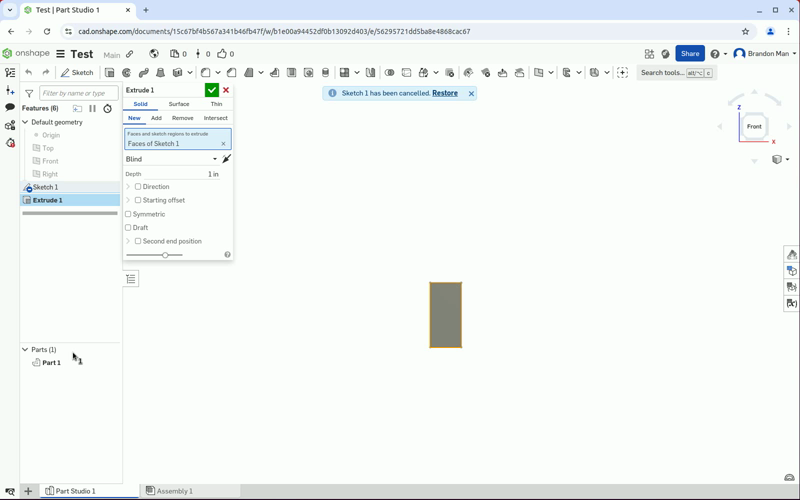
mouse_move(143, 106)
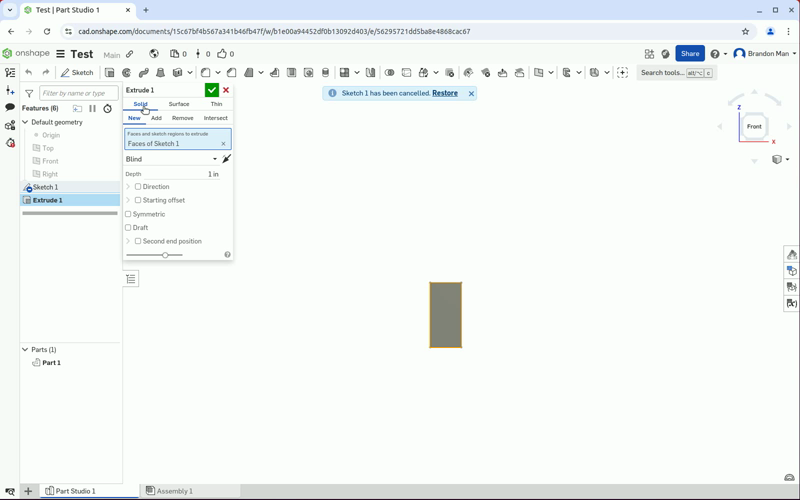
click(143, 106)
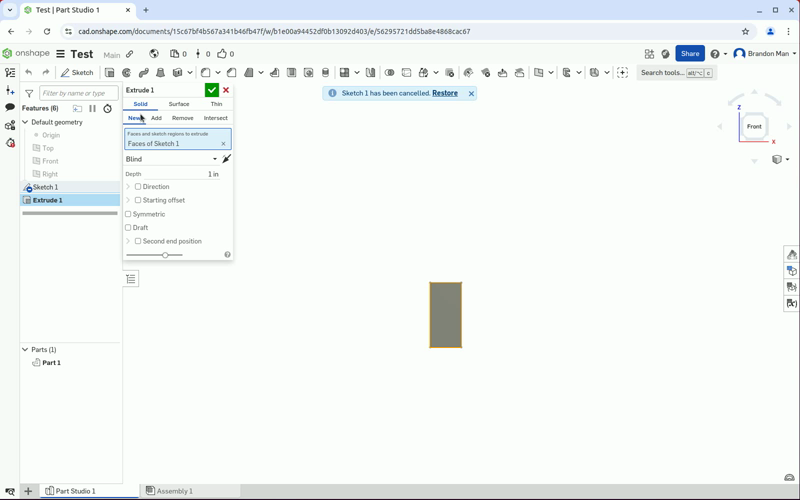
mouse_move(137, 120)
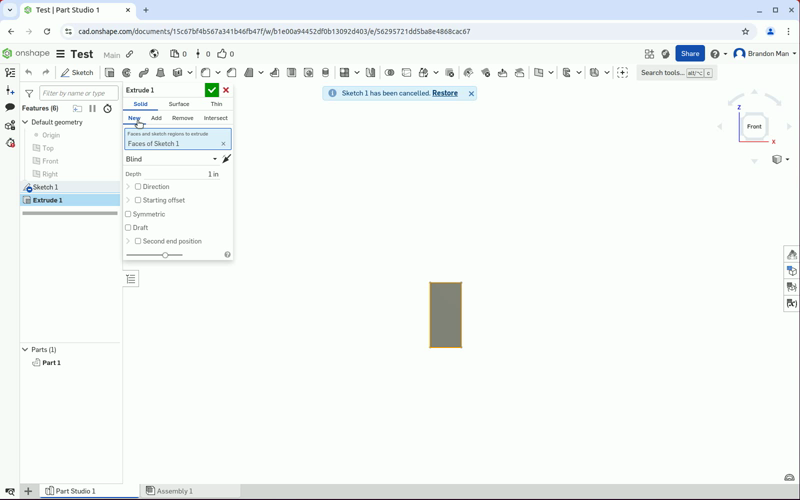
click(137, 120)
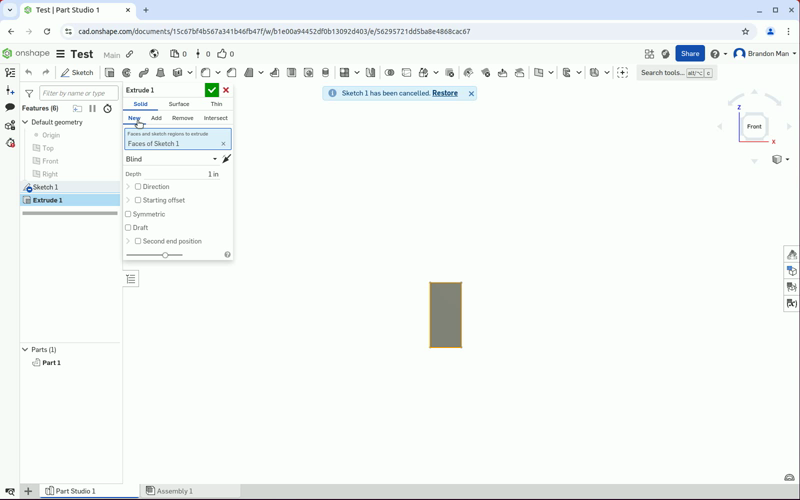
key(tab, 4)
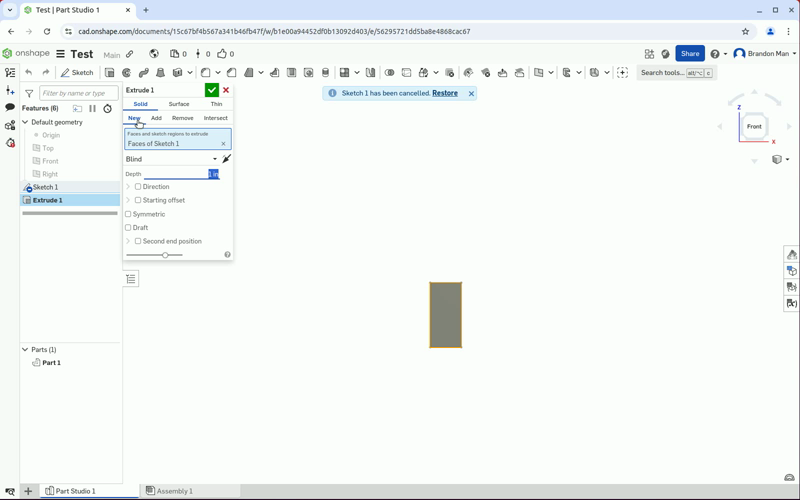
text(10.11)
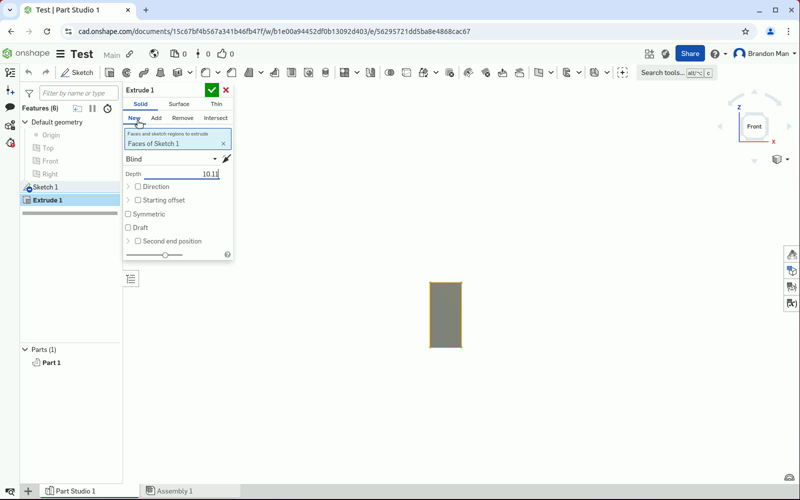
key(enter)
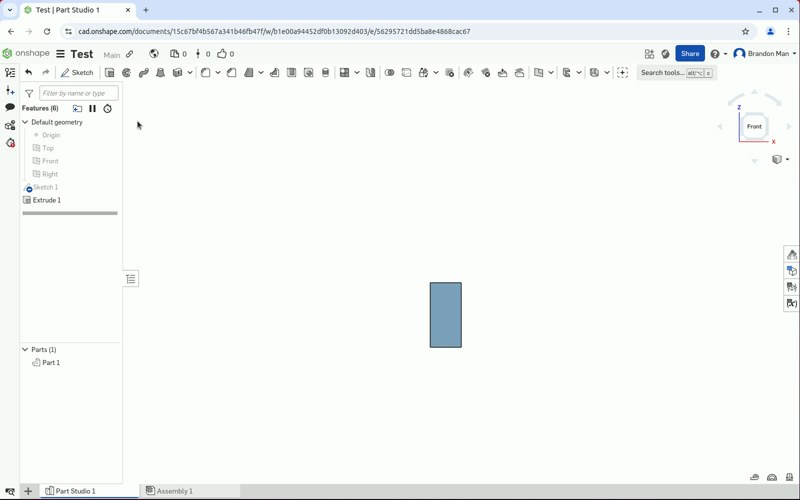
key(shift+h)
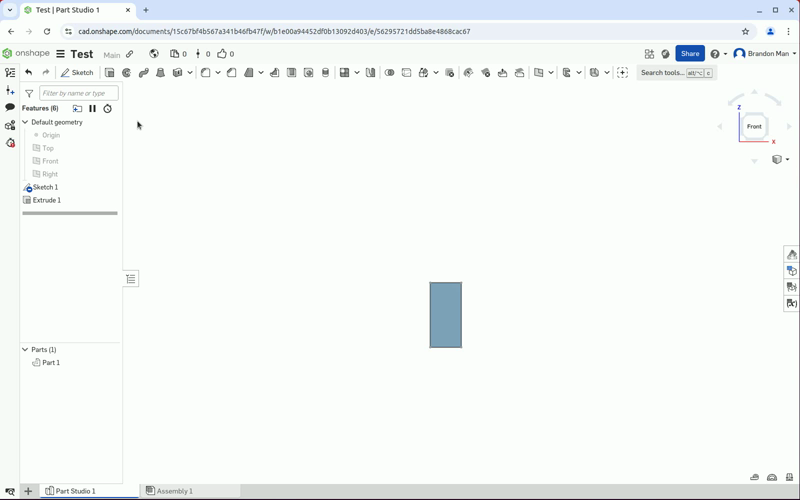
key(shift+h)
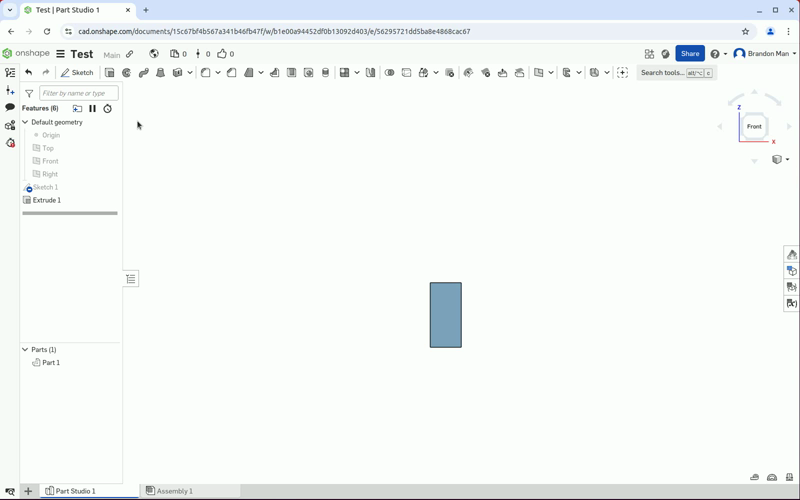
mouse_move(73, 189)
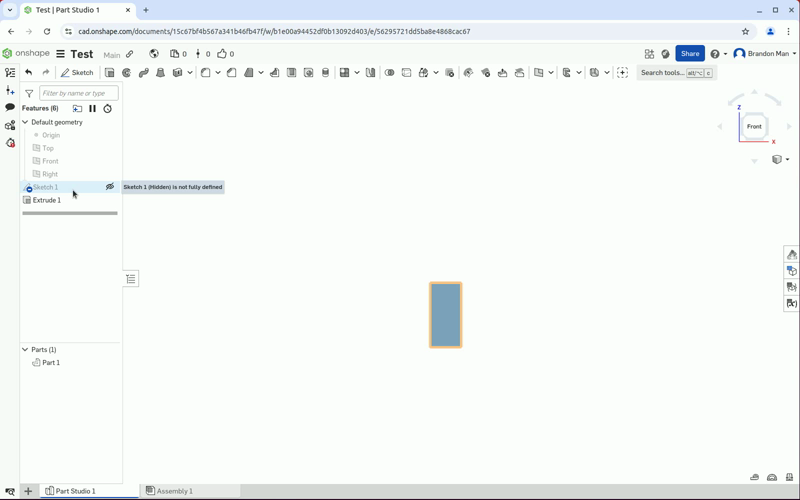
click(73, 189)
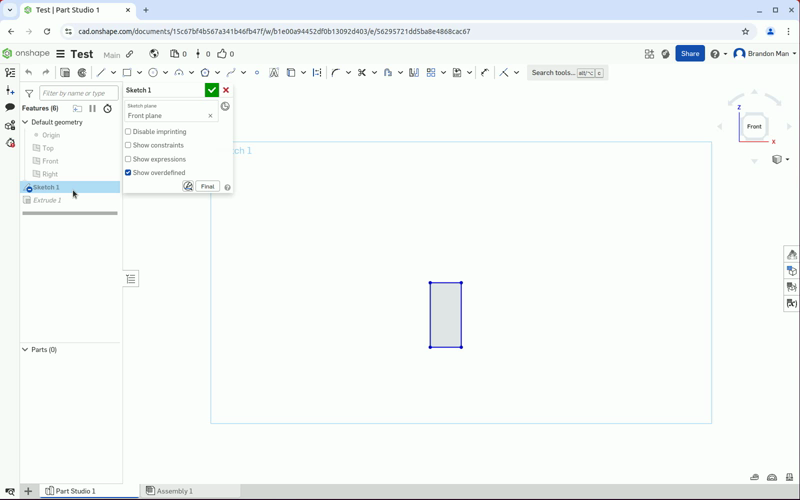
mouse_move(229, 92)
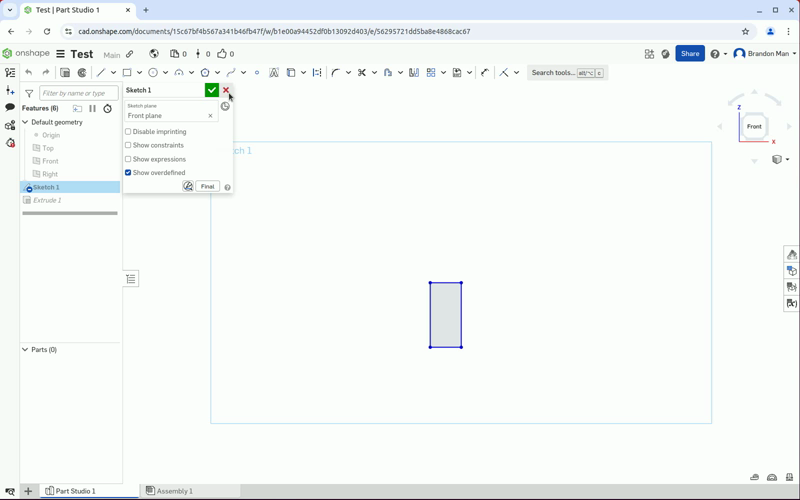
click(229, 92)
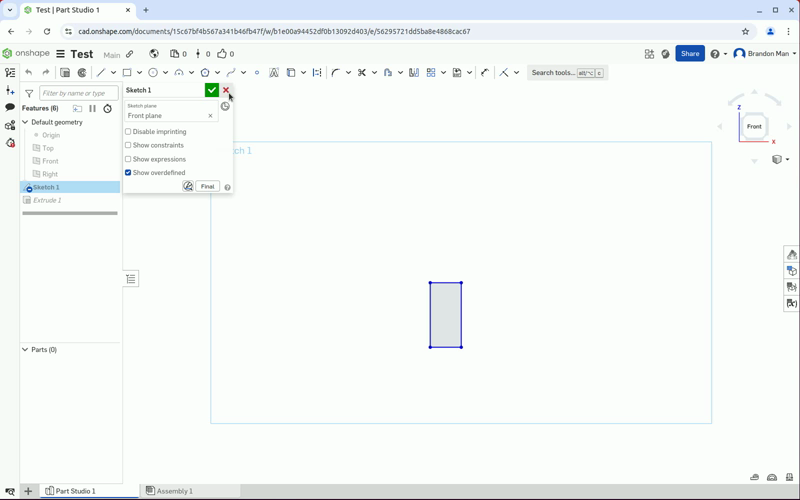
key(shift+s)
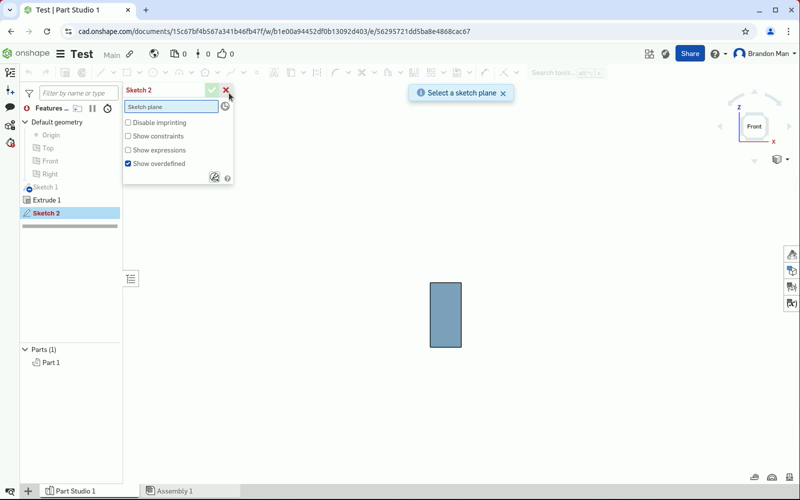
mouse_move(73, 163)
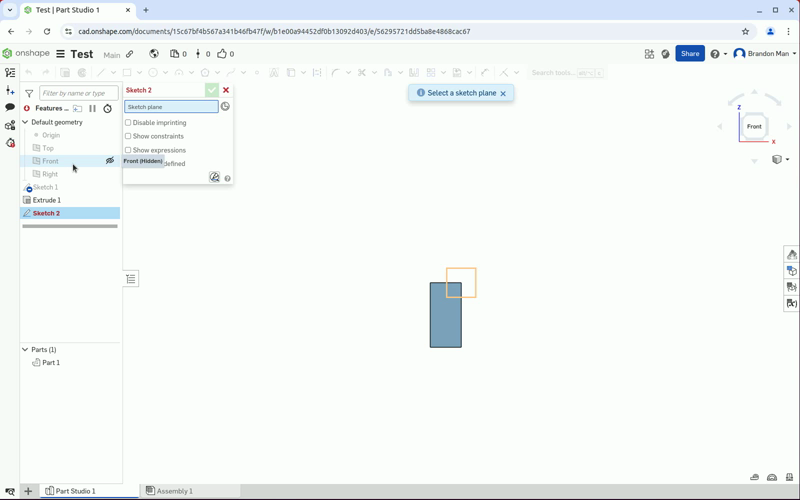
click(73, 163)
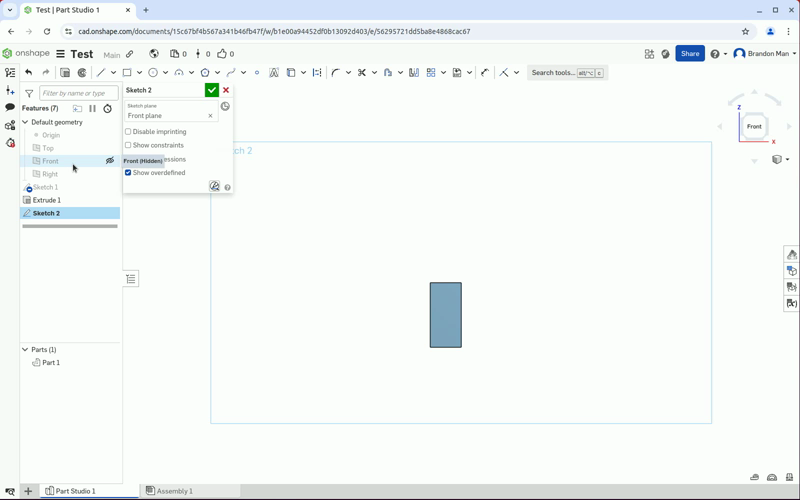
mouse_move(73, 352)
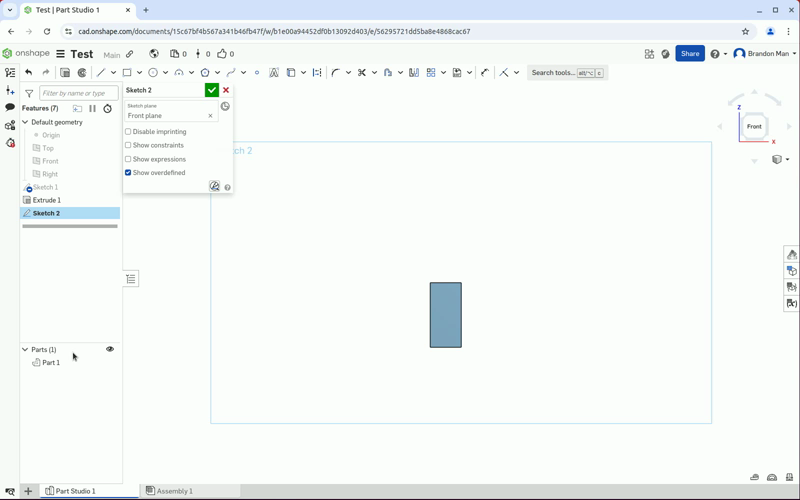
key(y)
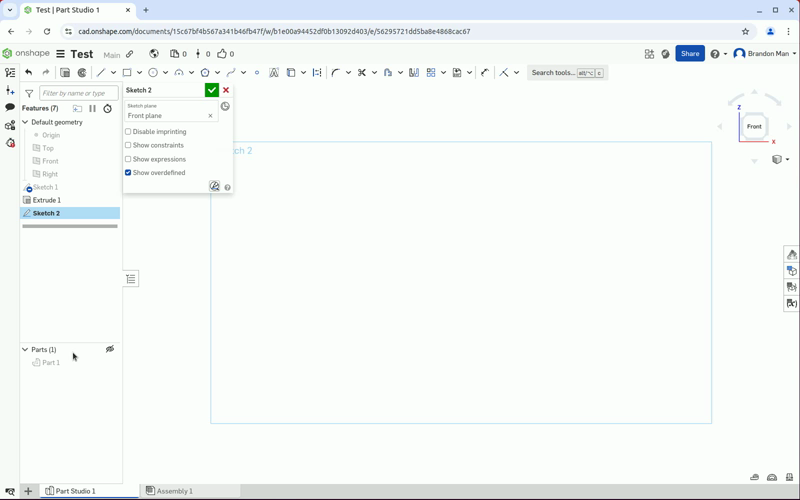
key(l)
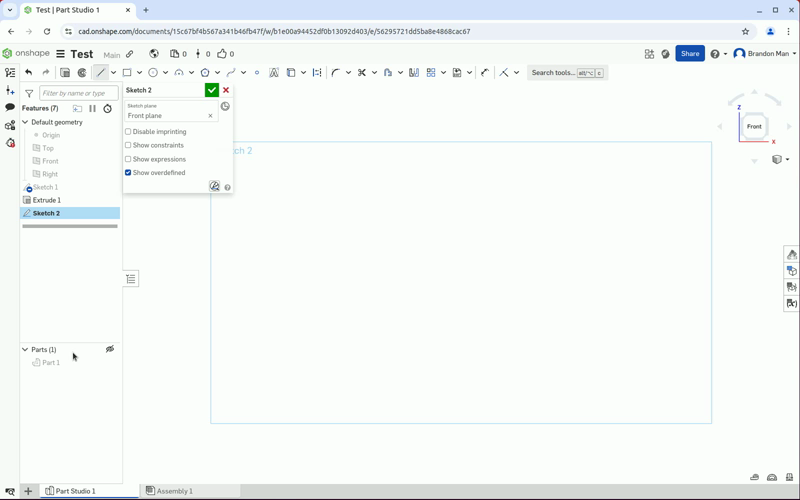
key_down(shift)
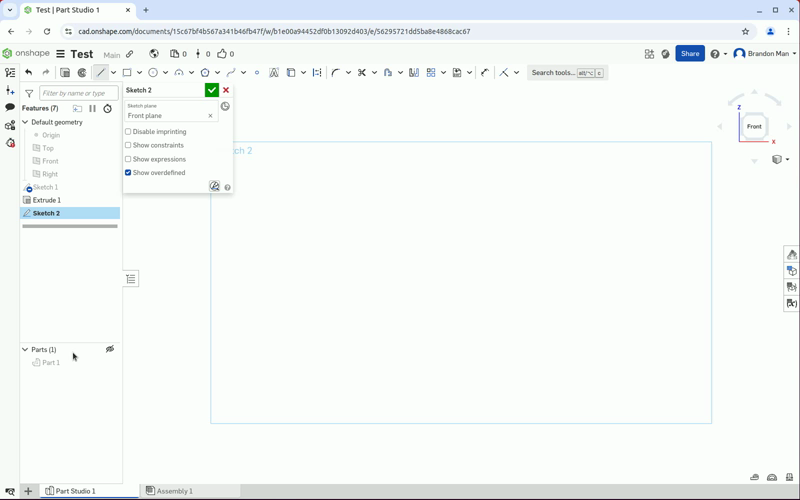
mouse_move(348, 347)
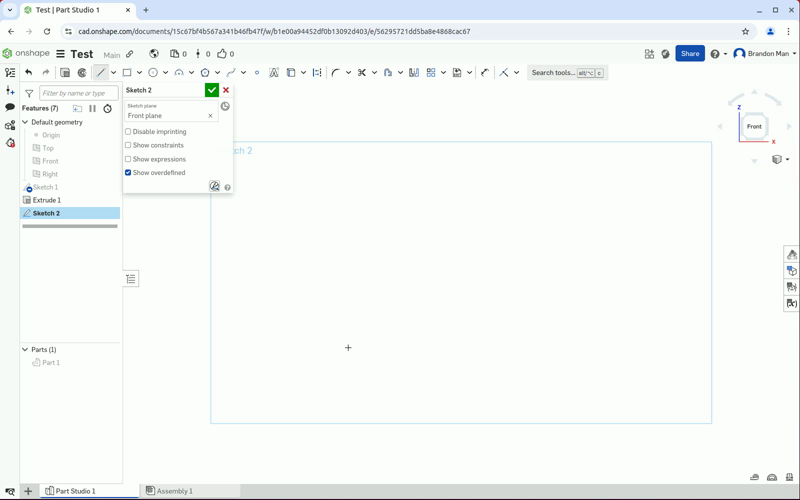
click(348, 347)
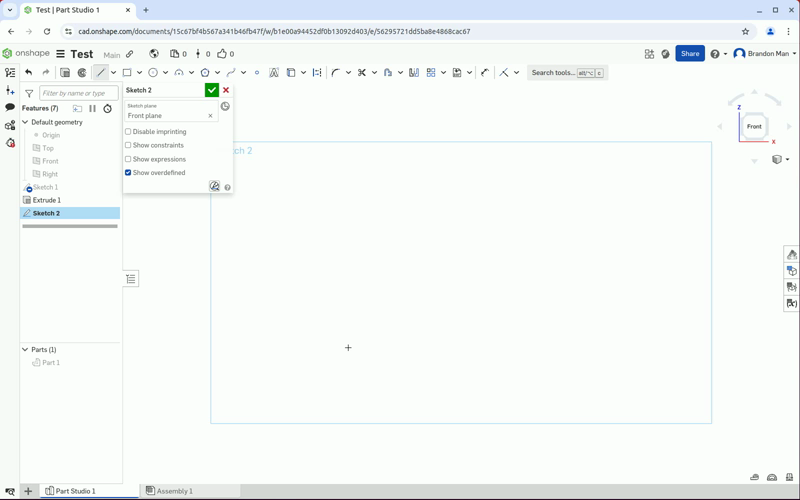
key_up(shift)
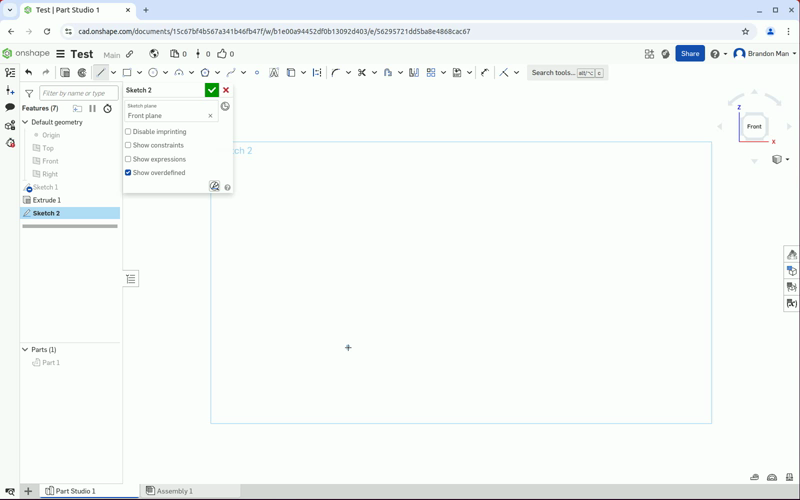
key_down(shift)
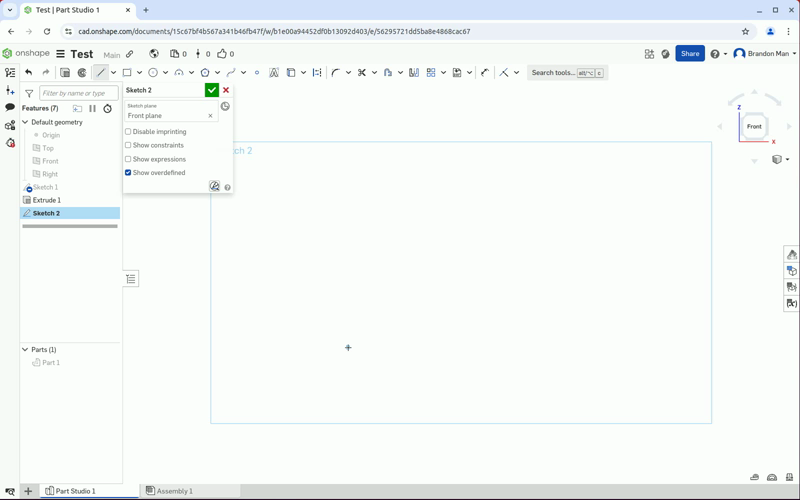
mouse_move(378, 347)
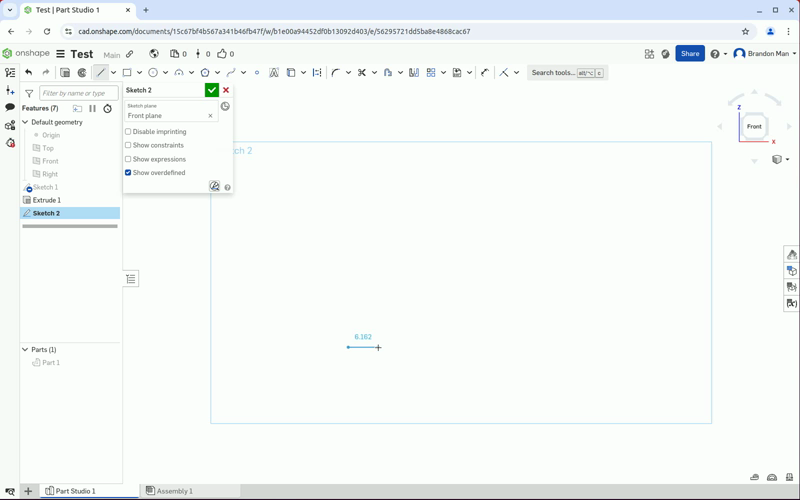
mouse_move(379, 347)
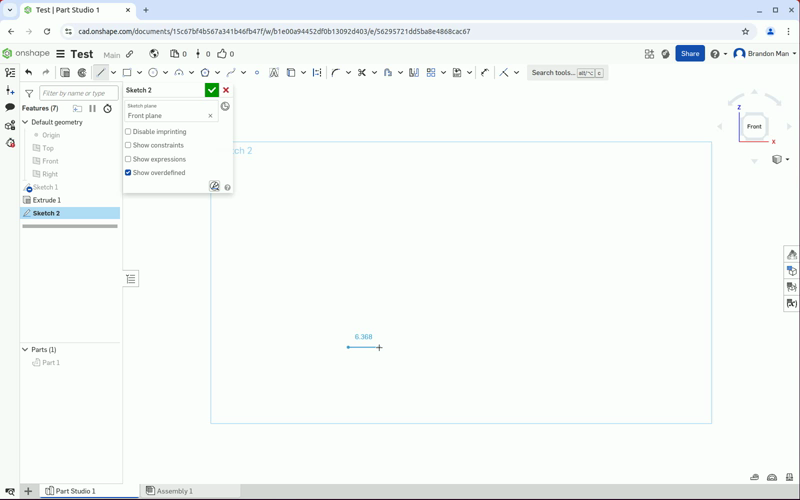
click(379, 347)
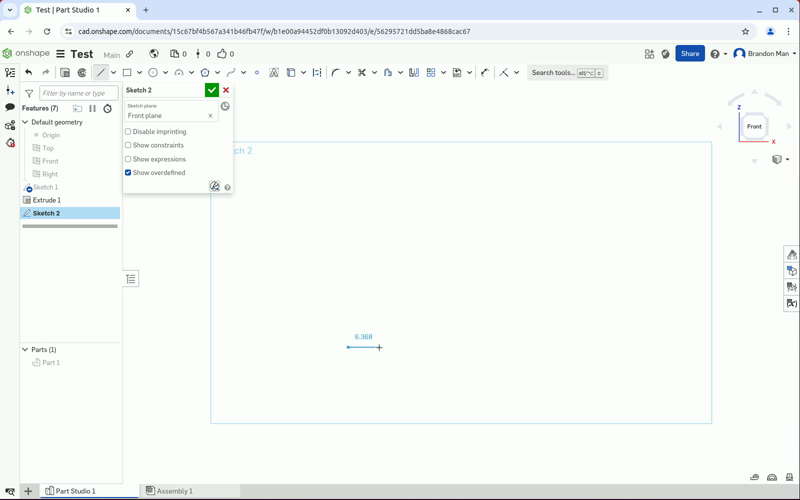
key_up(shift)
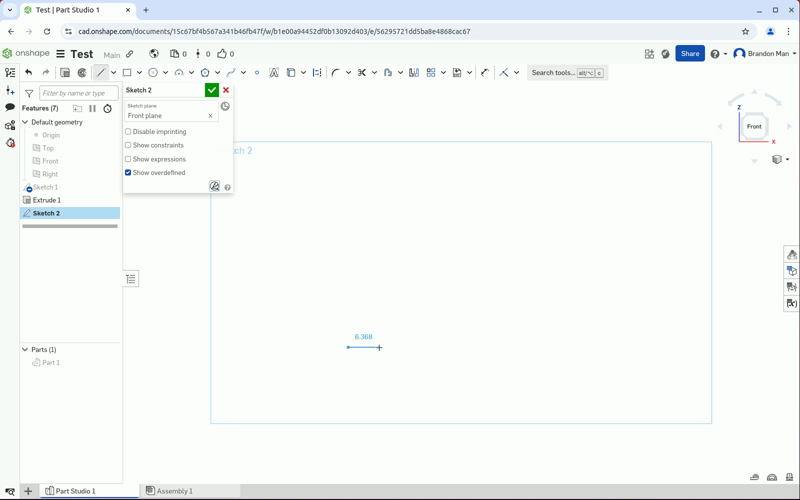
key_down(shift)
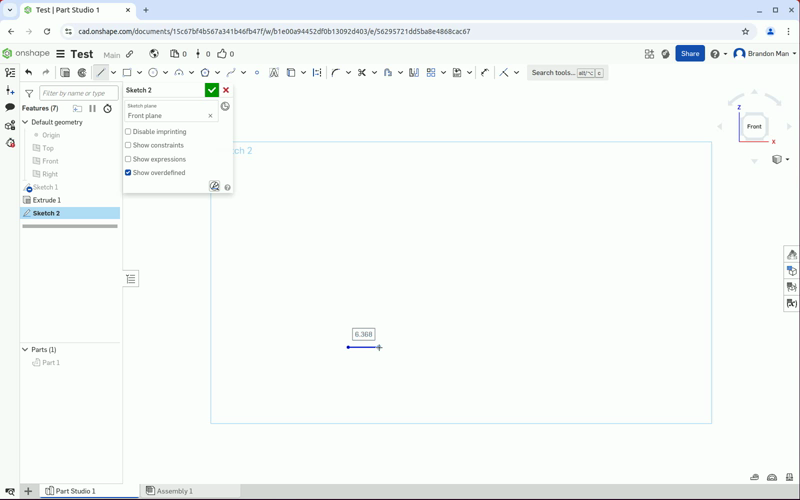
mouse_move(409, 347)
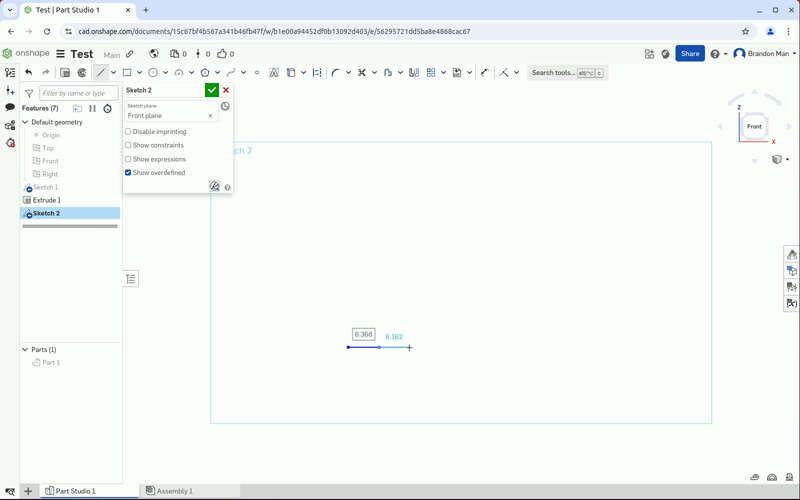
mouse_move(379, 330)
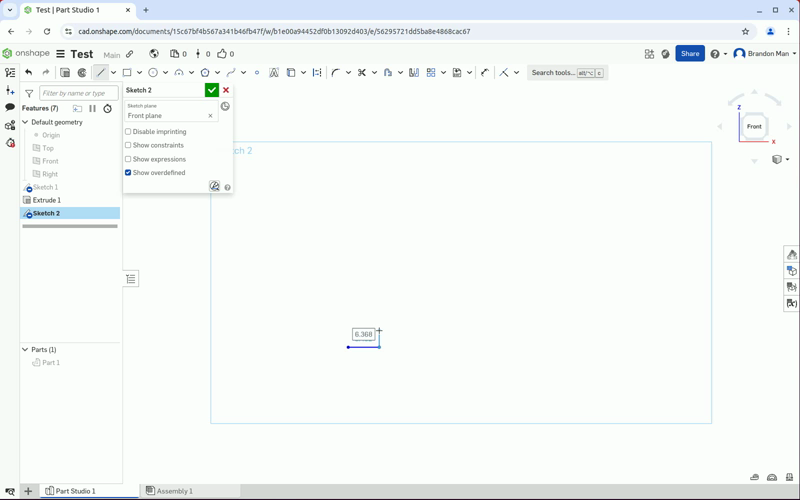
click(379, 330)
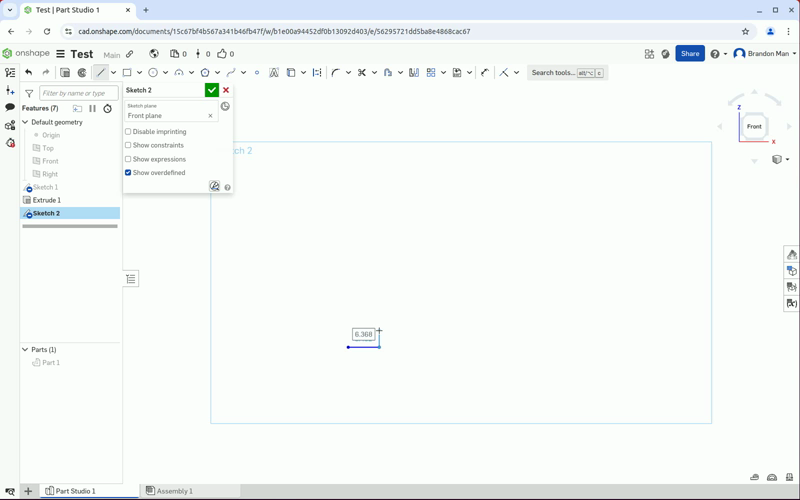
key_up(shift)
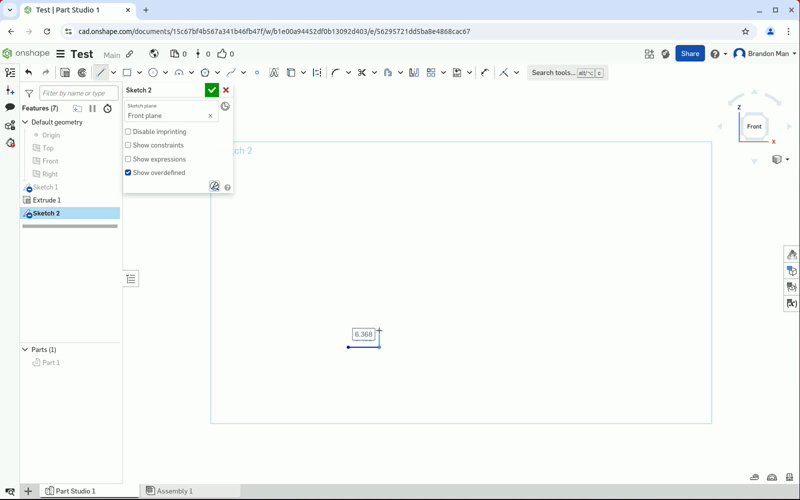
key_down(shift)
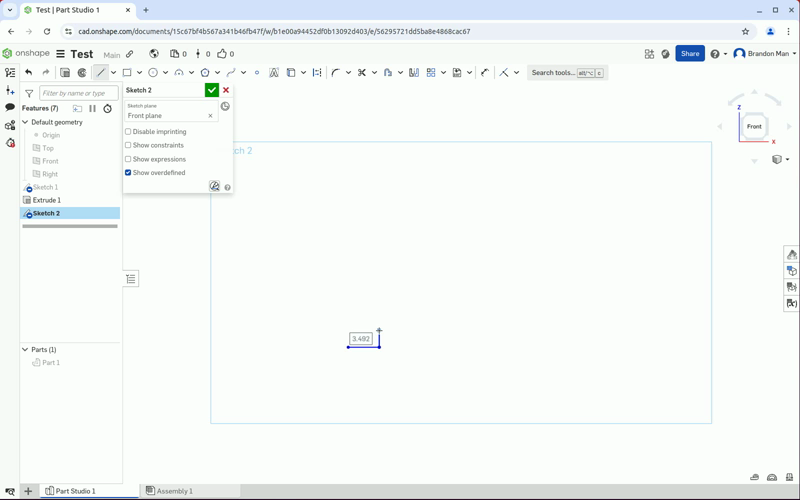
mouse_move(409, 330)
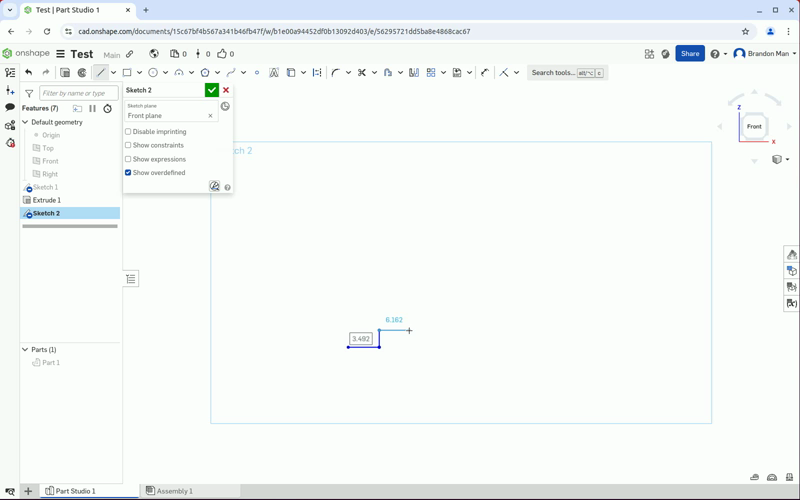
mouse_move(379, 282)
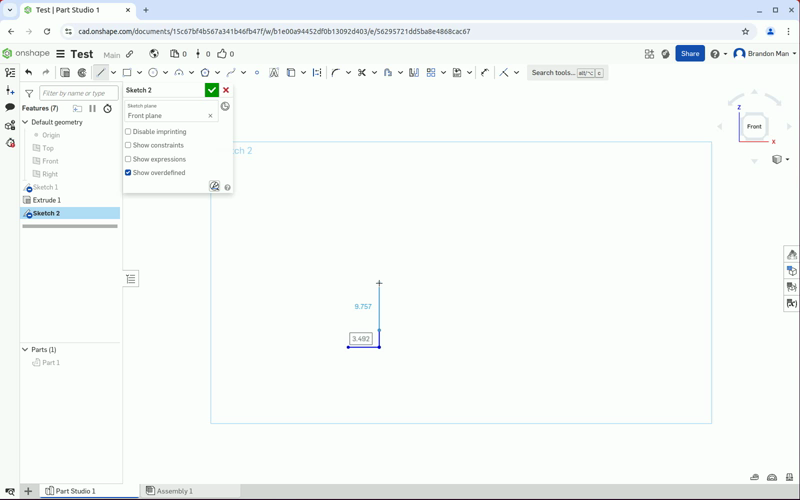
click(379, 282)
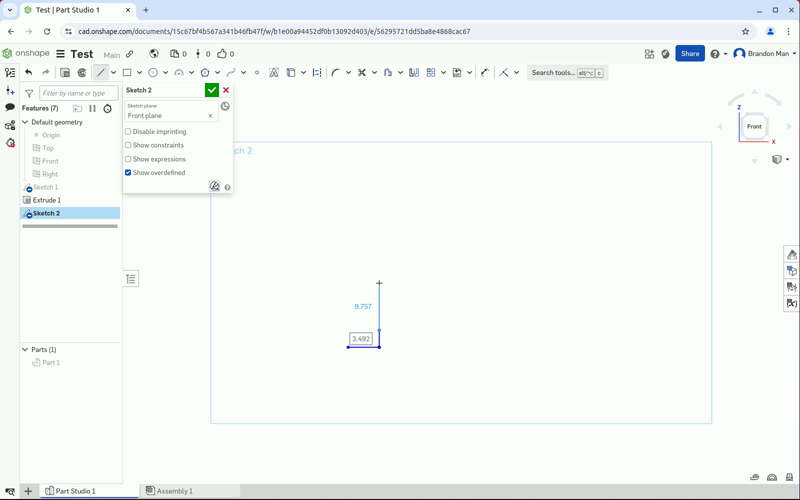
key_up(shift)
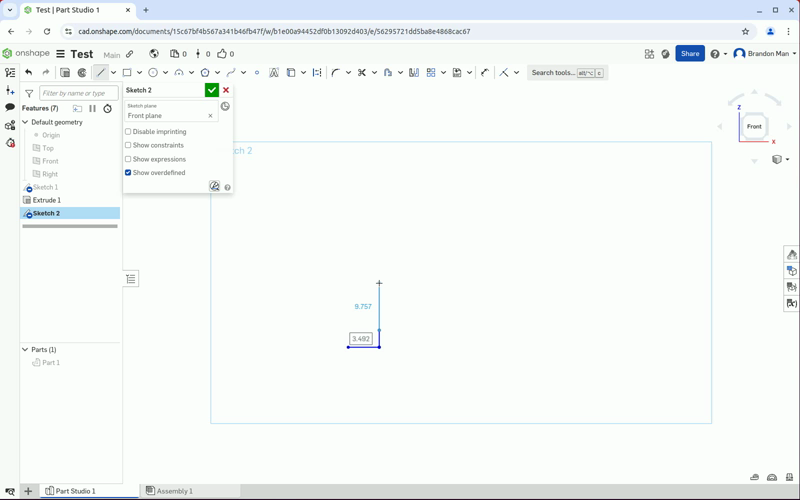
key_down(shift)
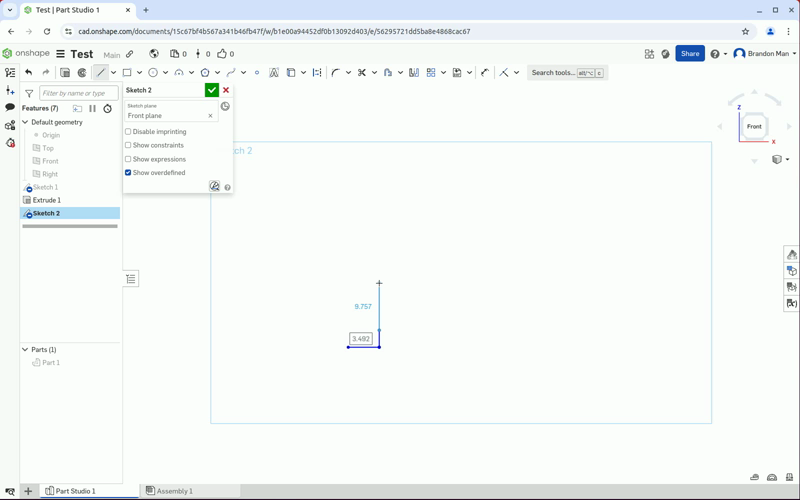
mouse_move(409, 282)
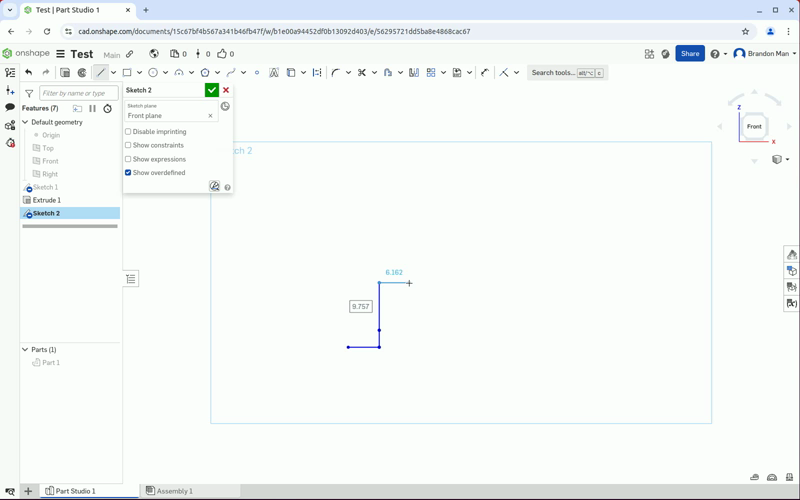
mouse_move(348, 282)
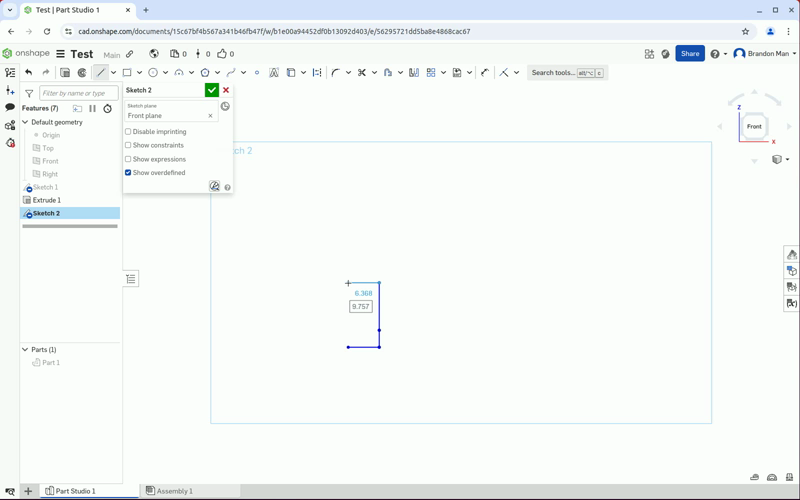
click(348, 282)
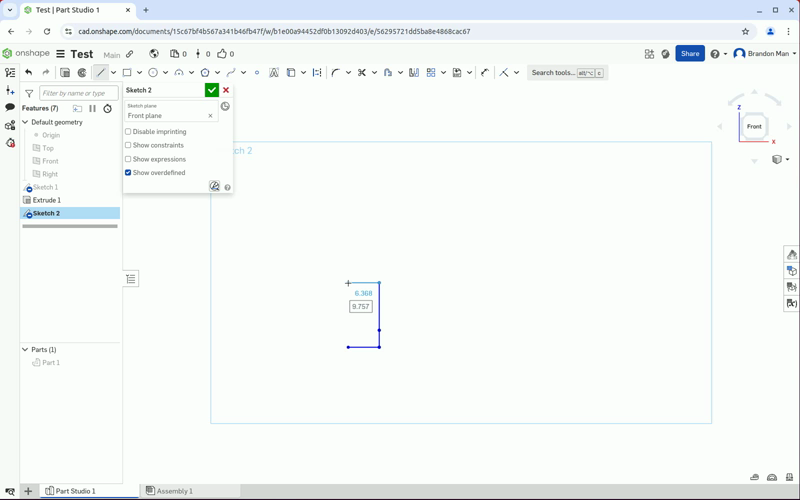
key_up(shift)
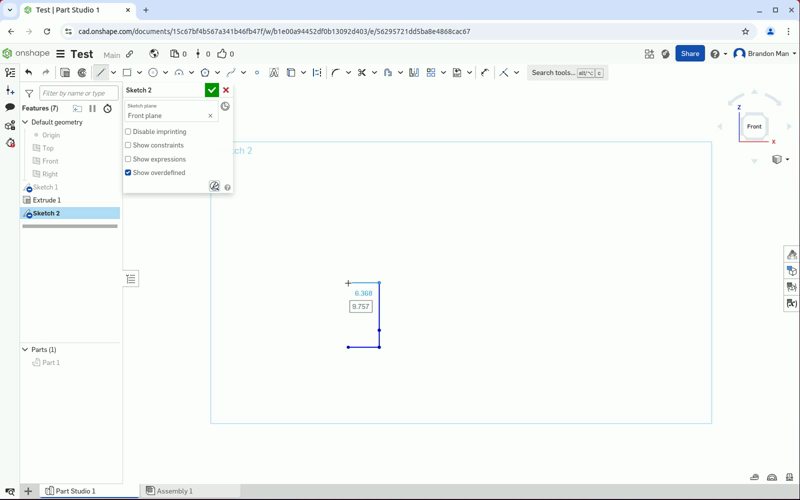
key_down(shift)
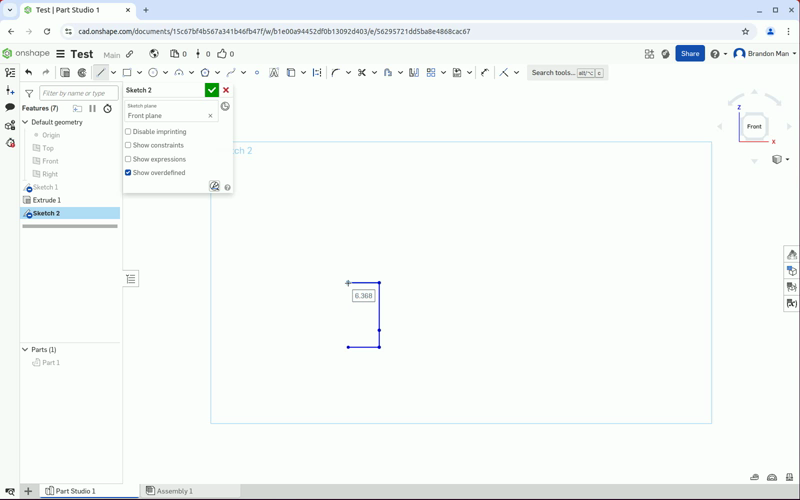
mouse_move(348, 347)
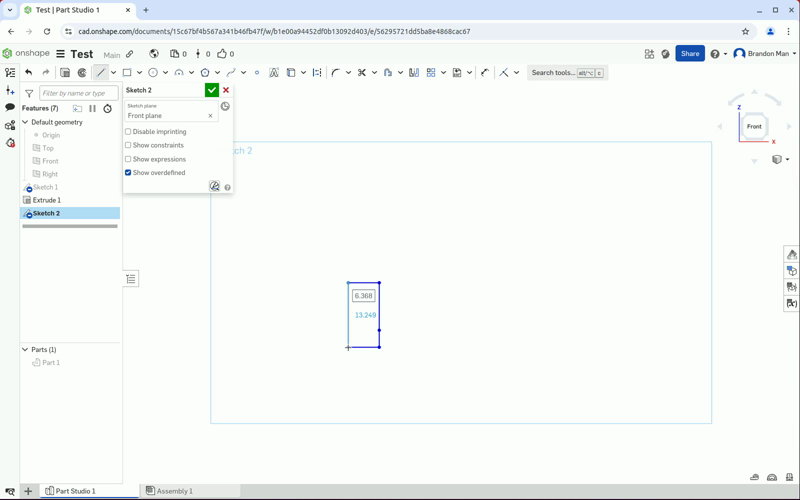
key_up(shift)
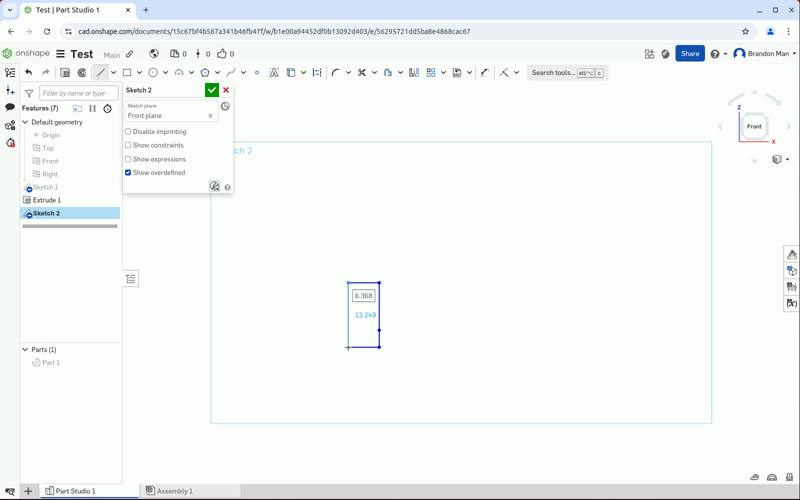
click(348, 347)
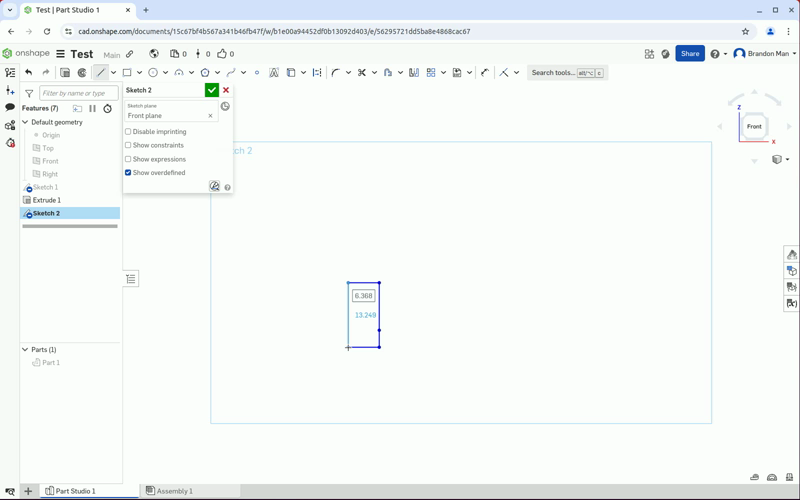
key(esc)
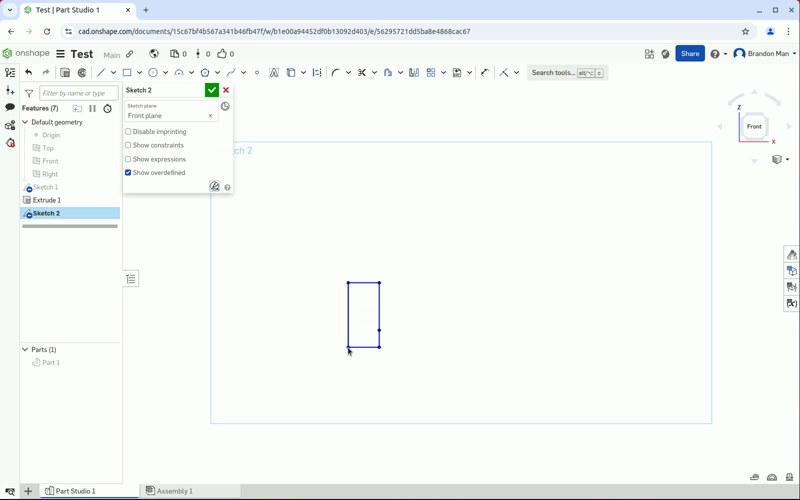
mouse_move(368, 321)
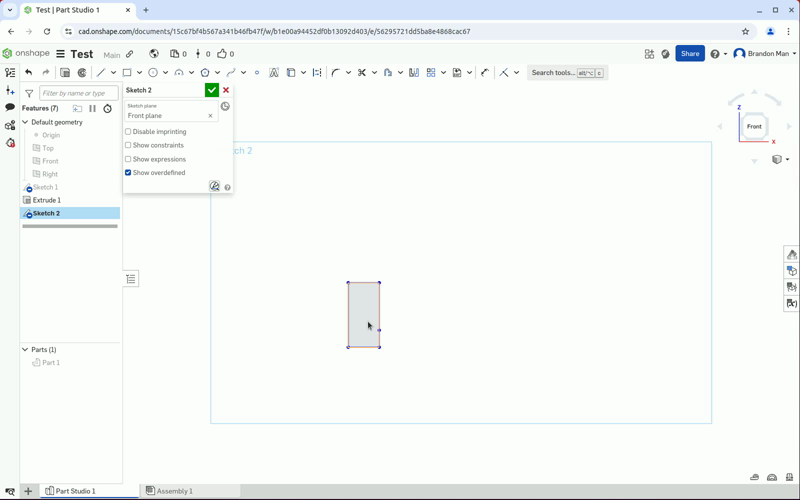
click(368, 321)
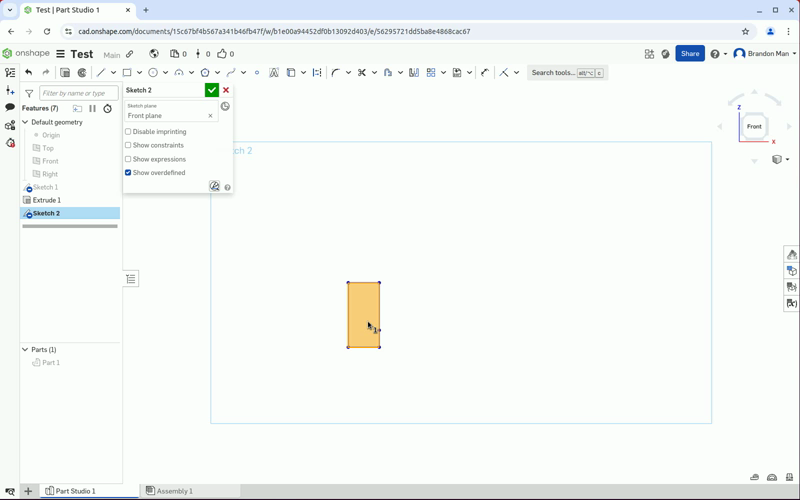
mouse_move(73, 352)
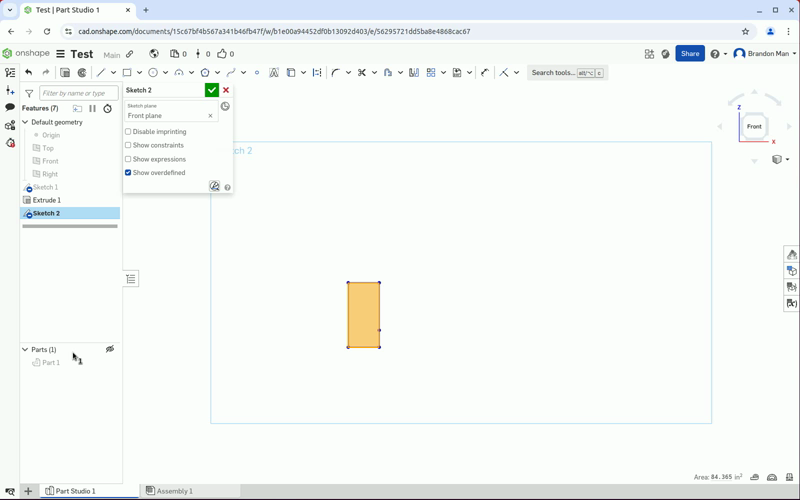
key(shift+y)
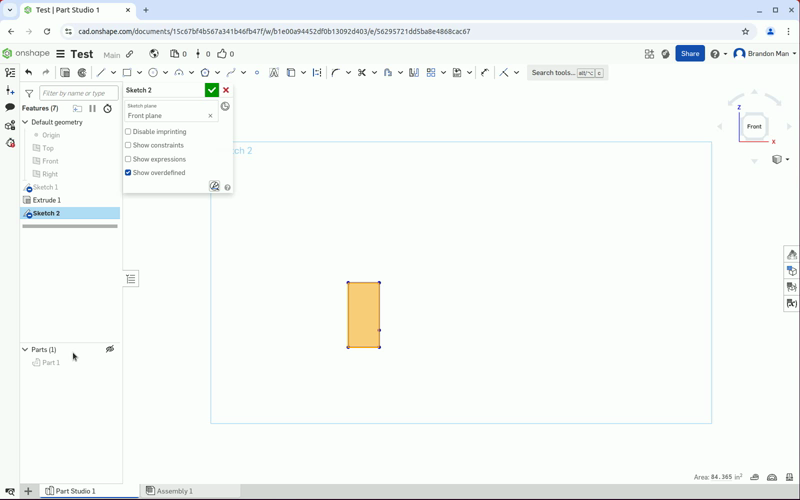
key(shift+e)
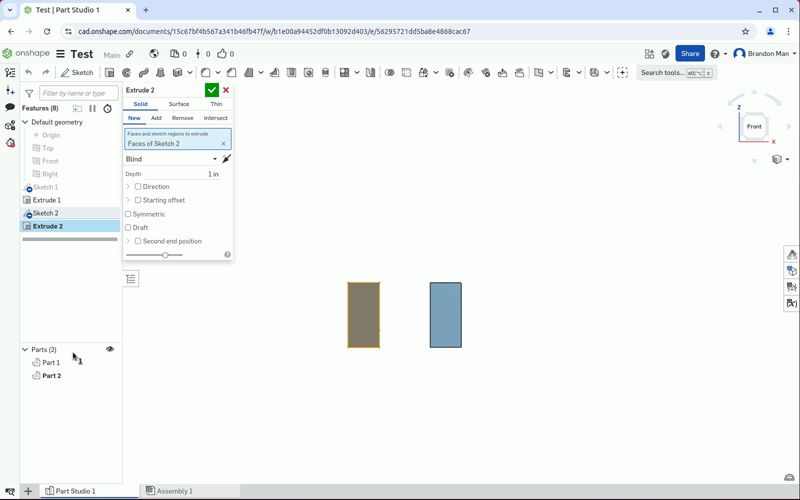
mouse_move(143, 106)
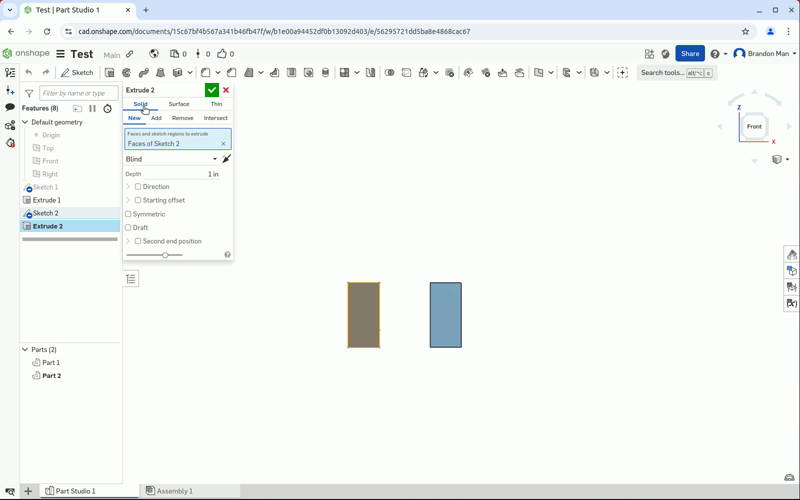
click(143, 106)
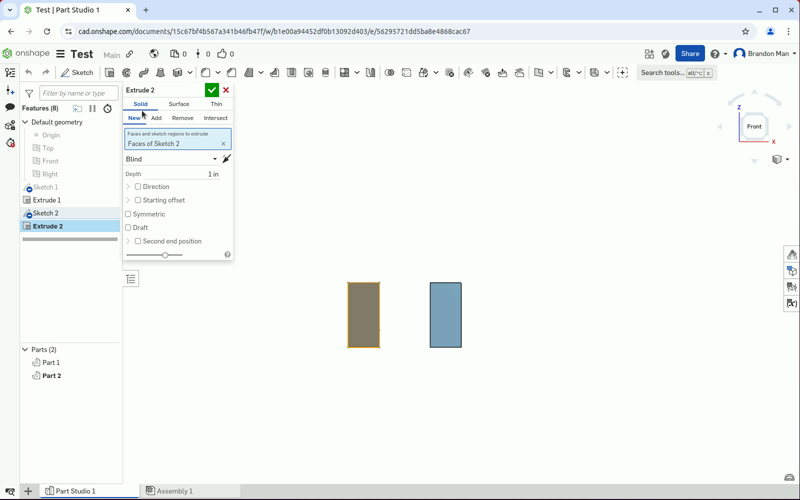
mouse_move(137, 120)
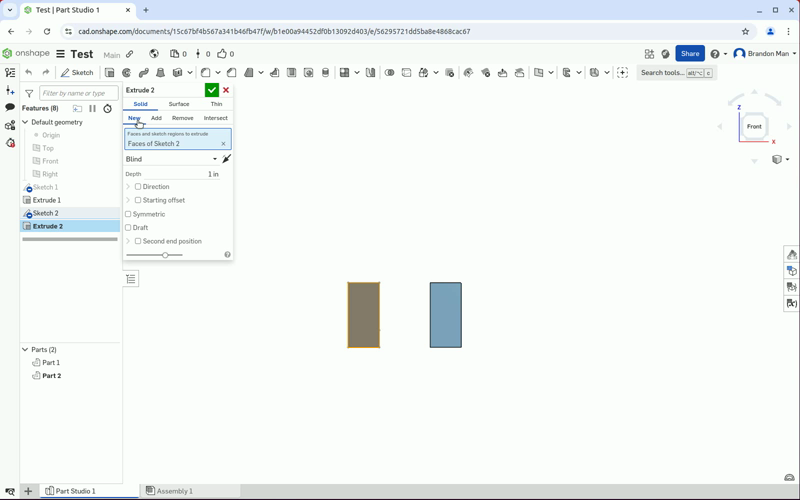
click(137, 120)
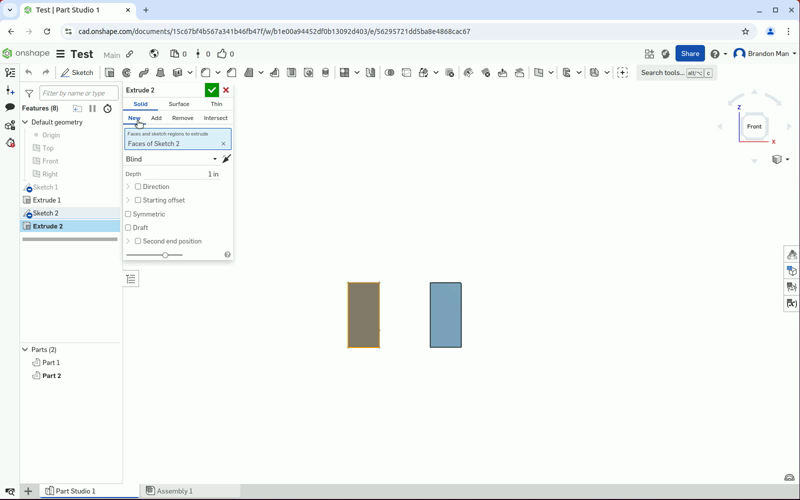
key(tab, 4)
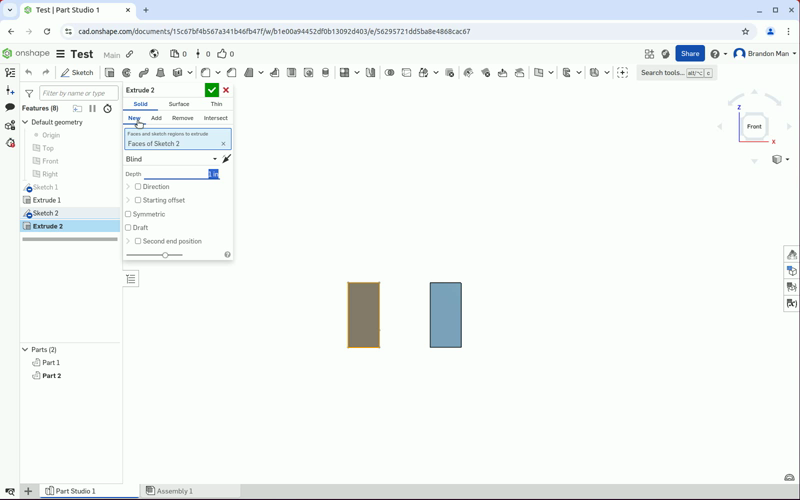
text(10.11)
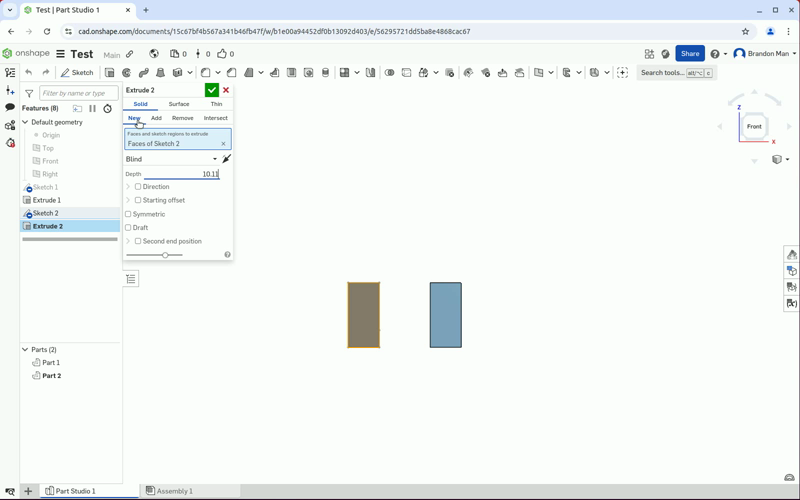
key(enter)
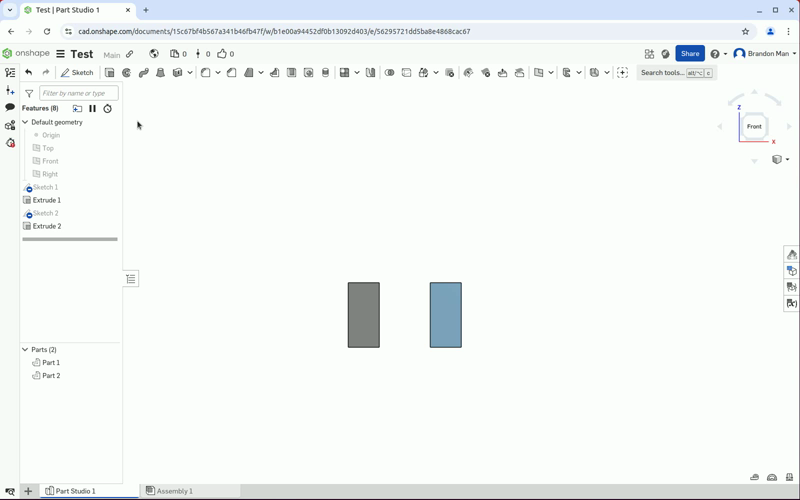
key(shift+h)
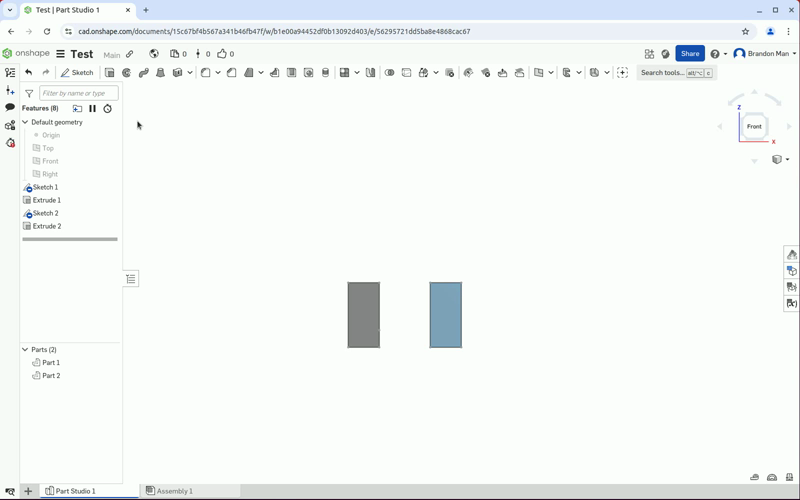
key(shift+h)
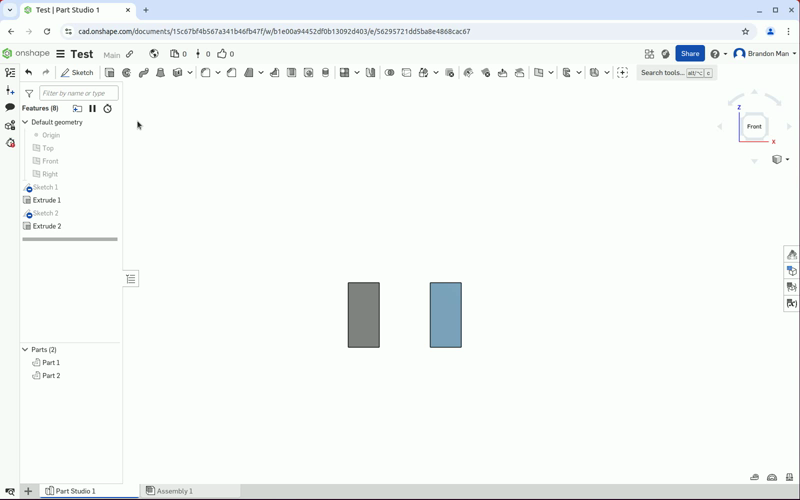
mouse_move(73, 189)
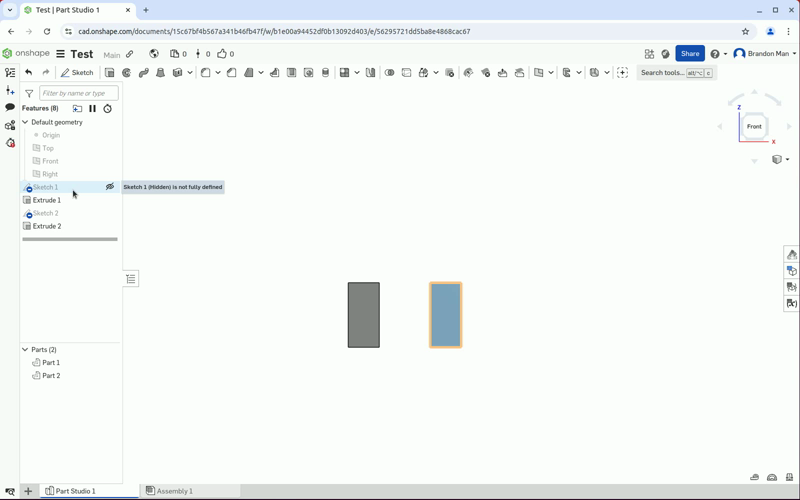
click(73, 189)
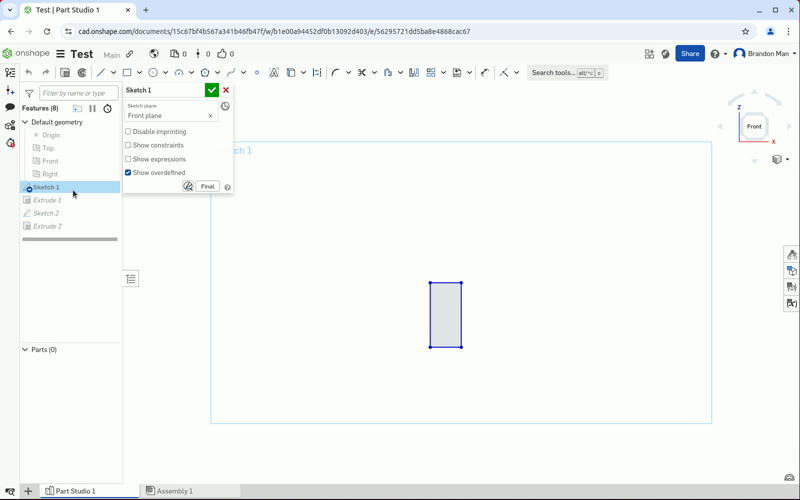
mouse_move(229, 92)
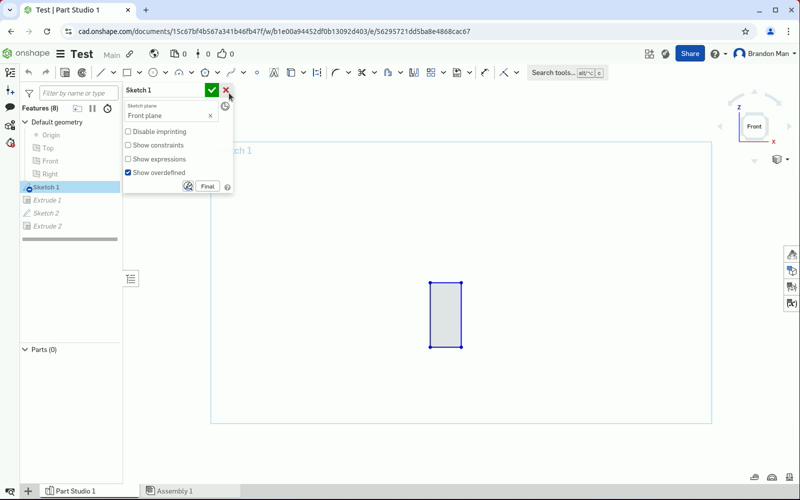
click(229, 92)
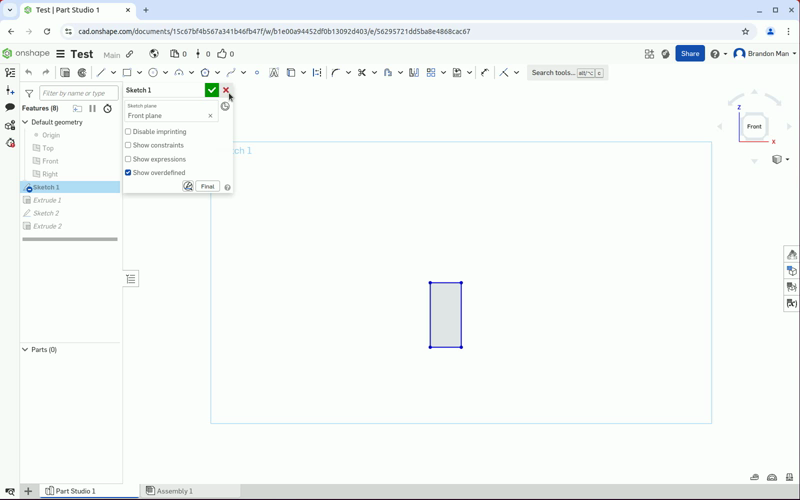
key(shift+s)
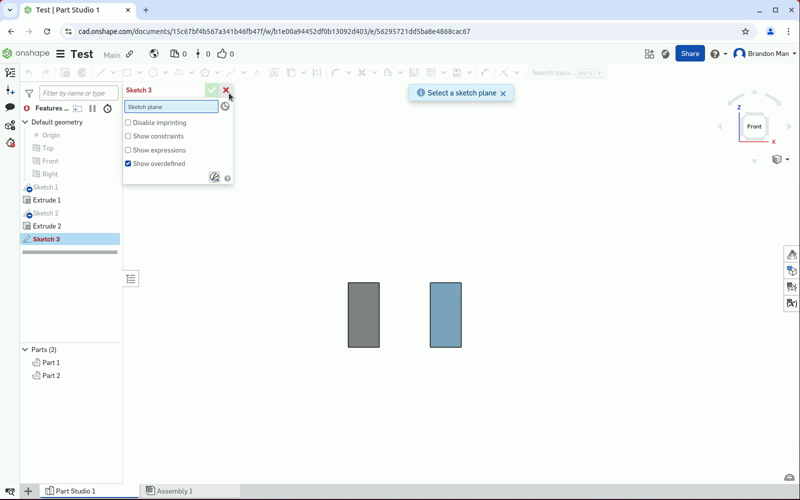
mouse_move(73, 163)
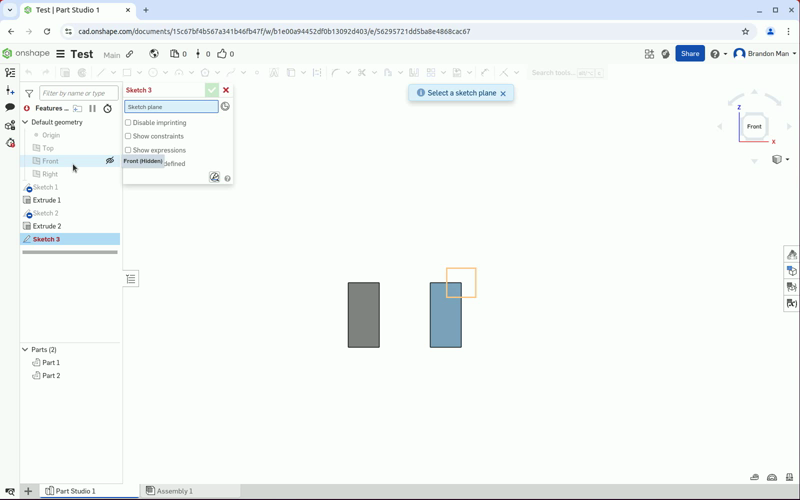
click(73, 163)
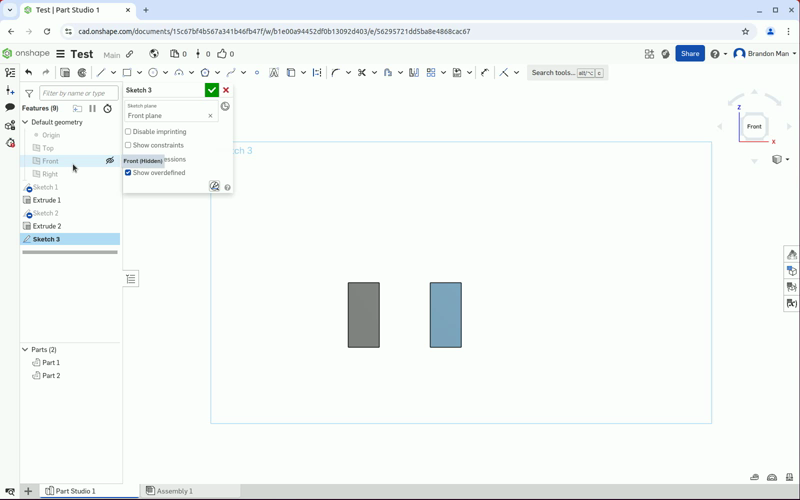
mouse_move(73, 352)
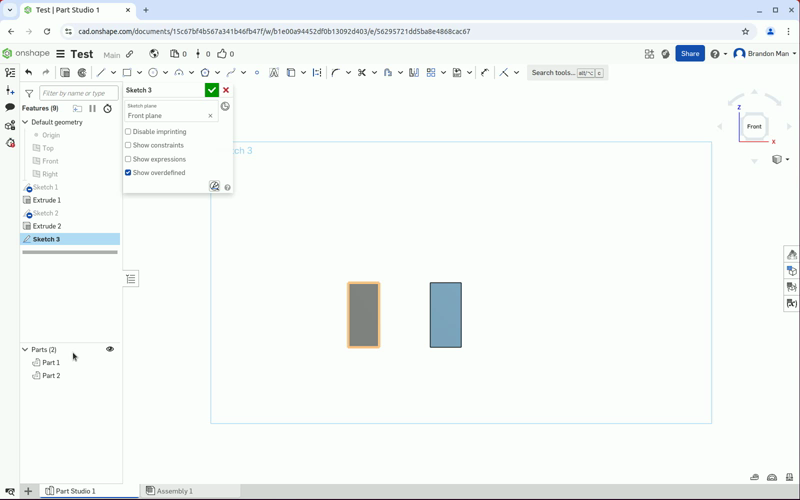
key(y)
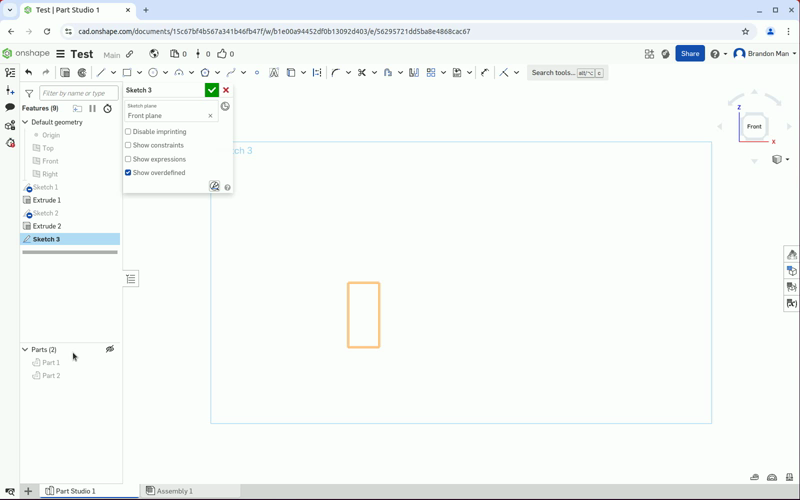
key(l)
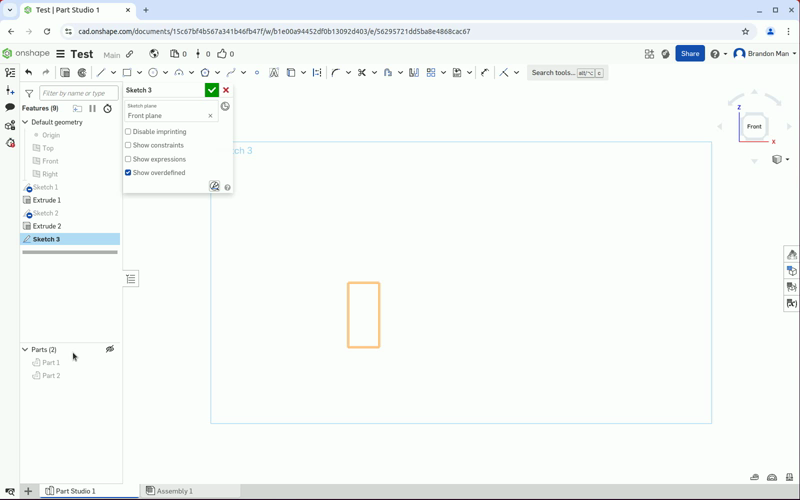
key_down(shift)
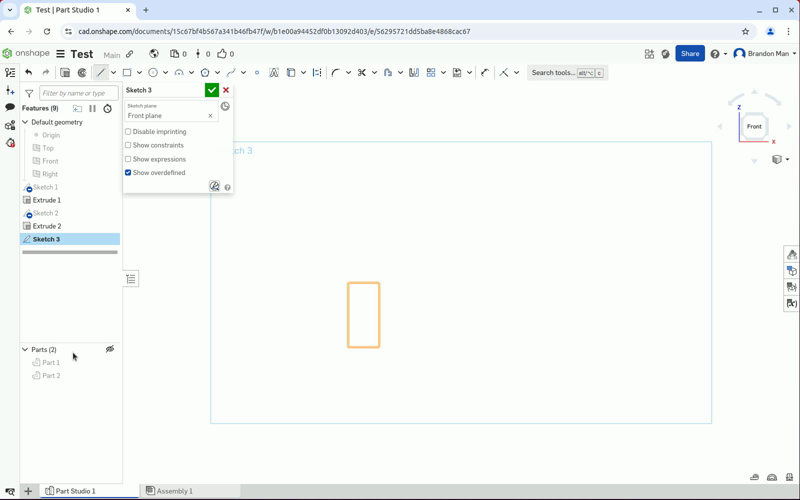
mouse_move(378, 347)
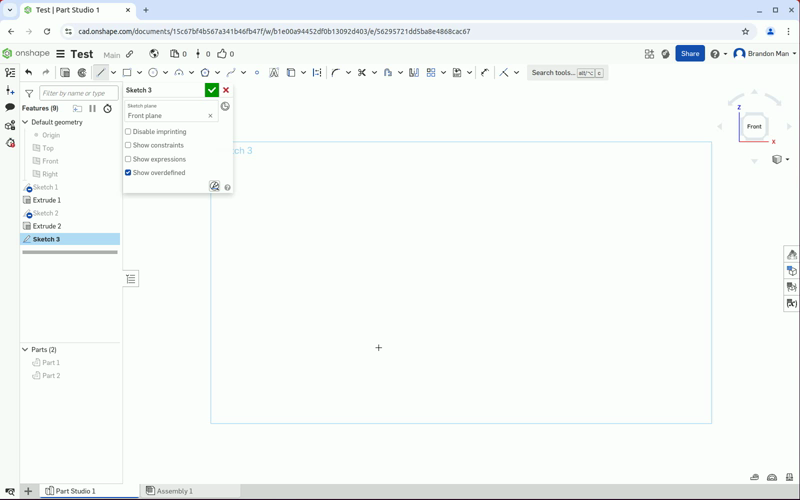
click(378, 347)
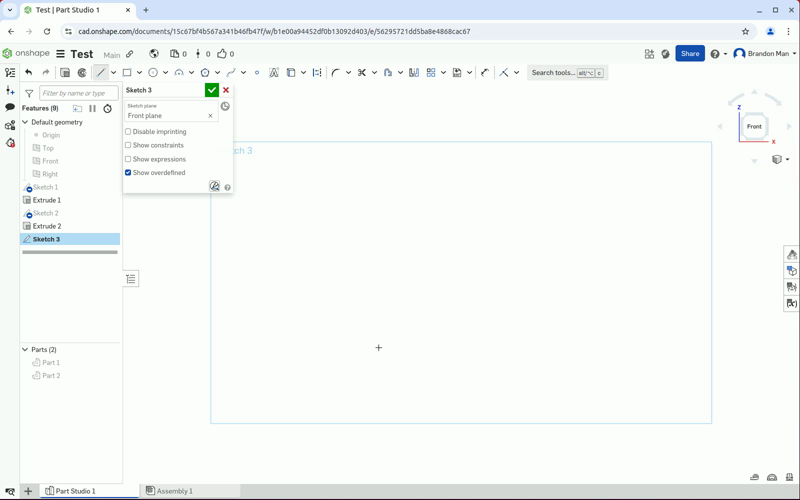
key_up(shift)
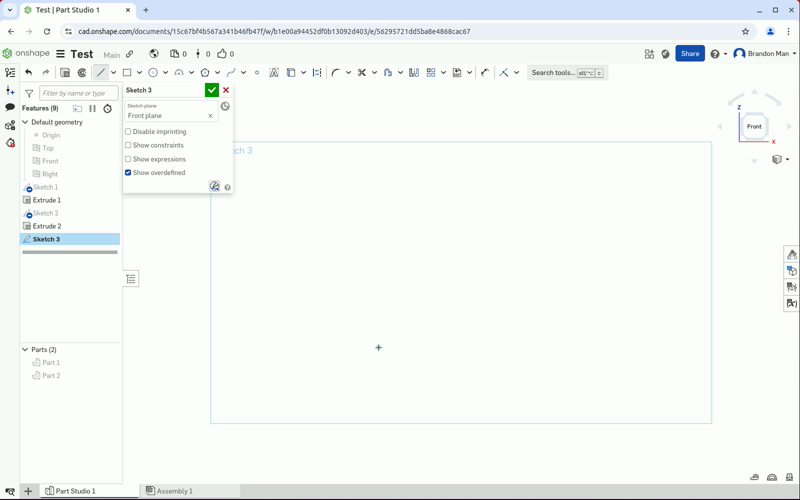
key_down(shift)
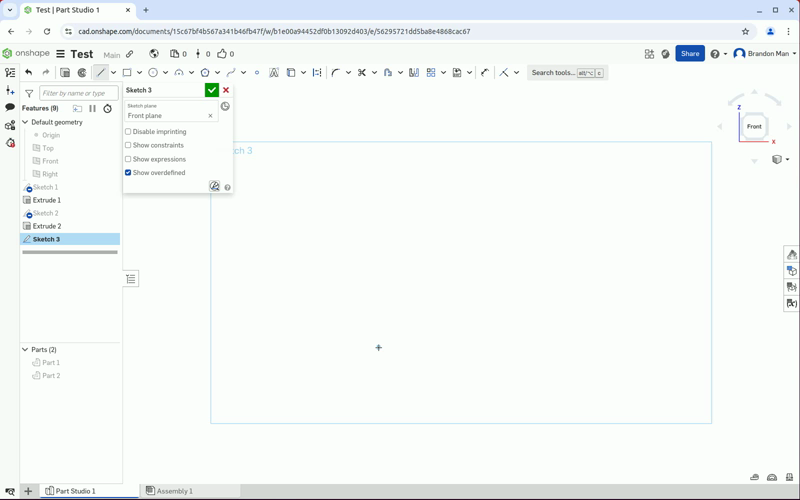
mouse_move(408, 347)
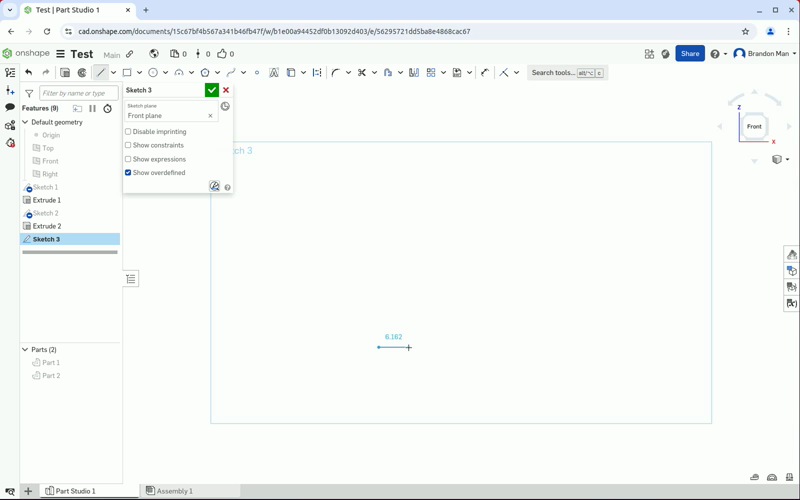
mouse_move(431, 347)
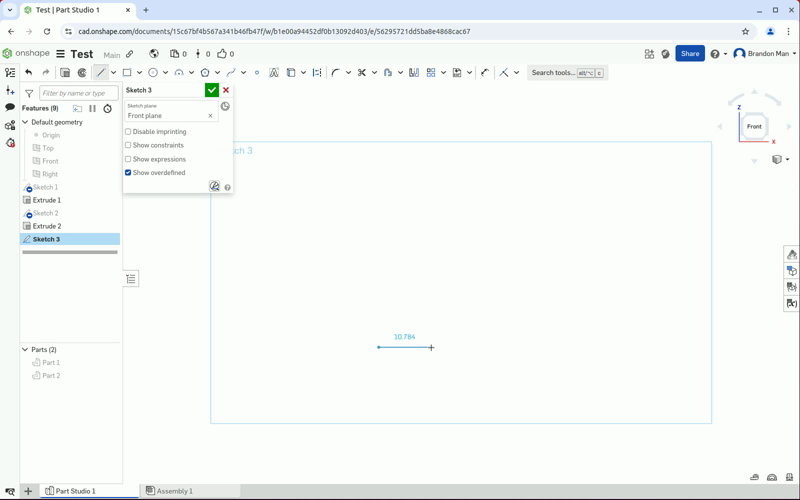
click(431, 347)
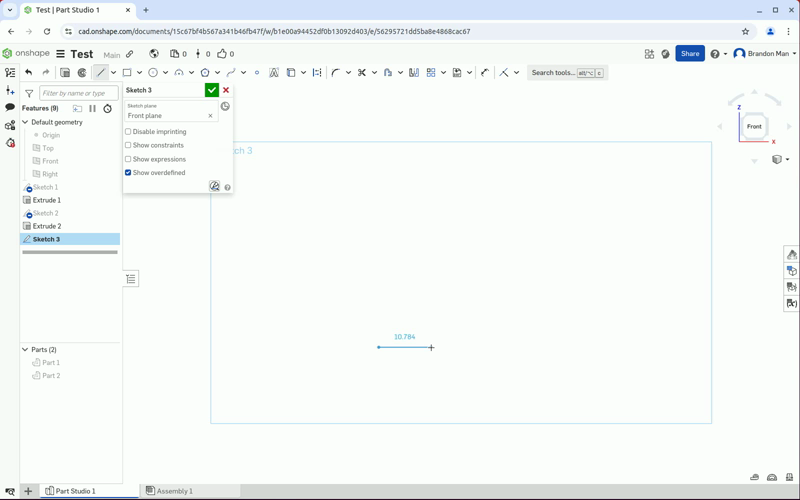
key_up(shift)
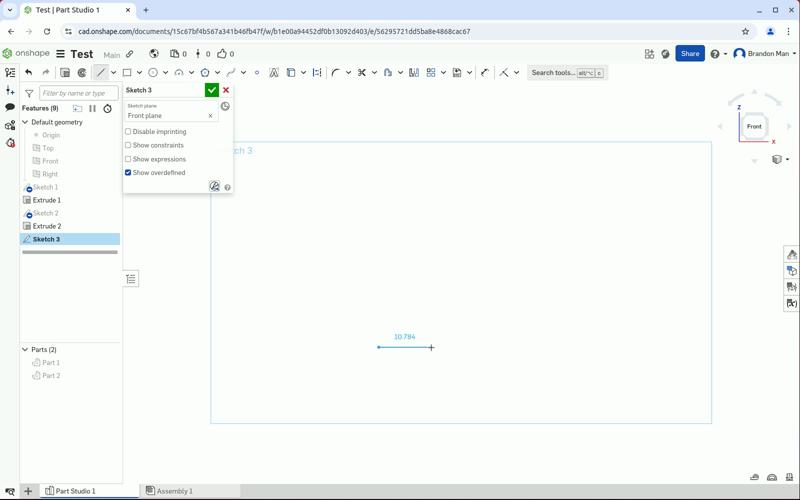
key_down(shift)
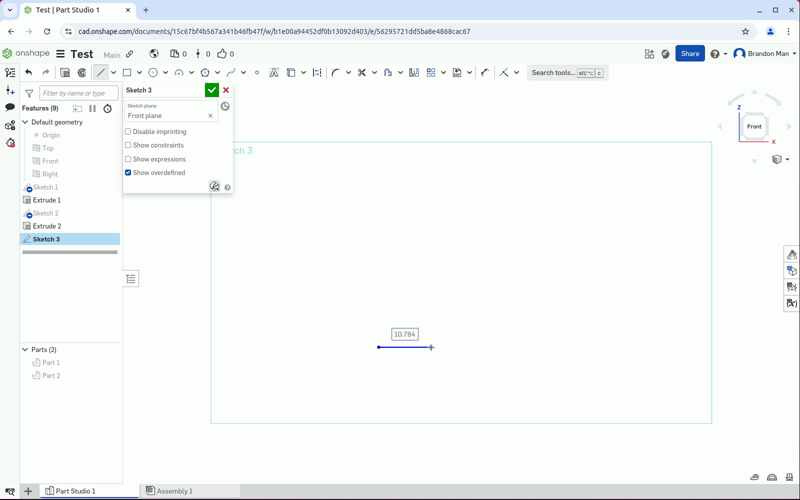
mouse_move(431, 282)
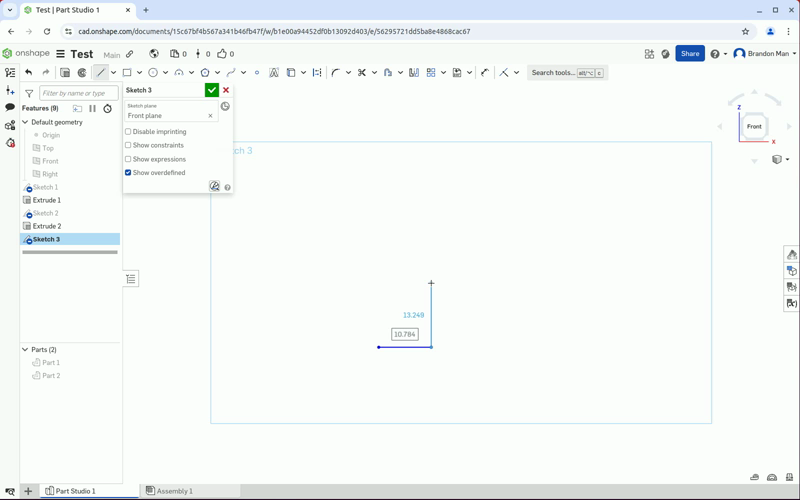
click(431, 282)
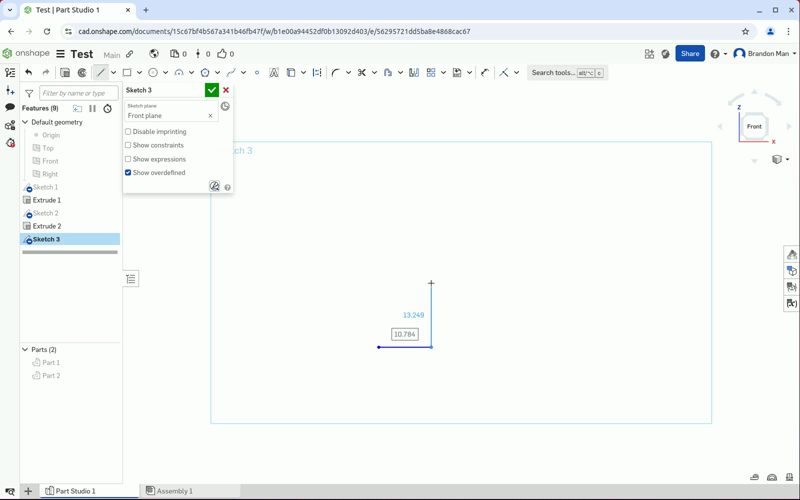
key_up(shift)
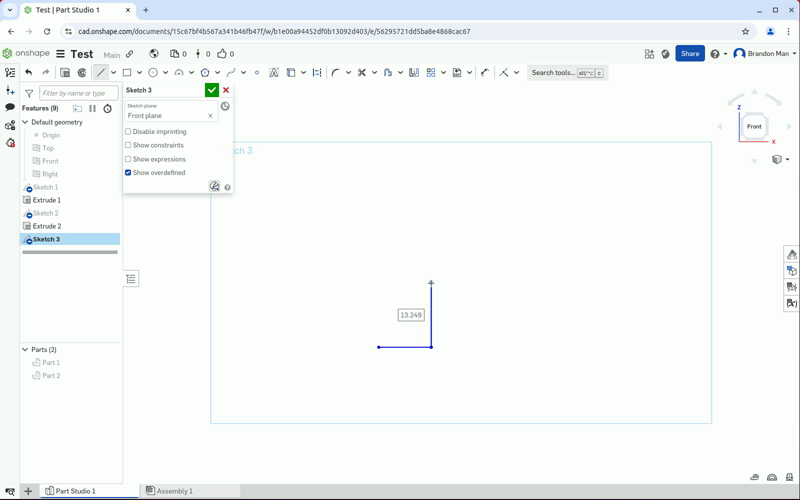
key_down(shift)
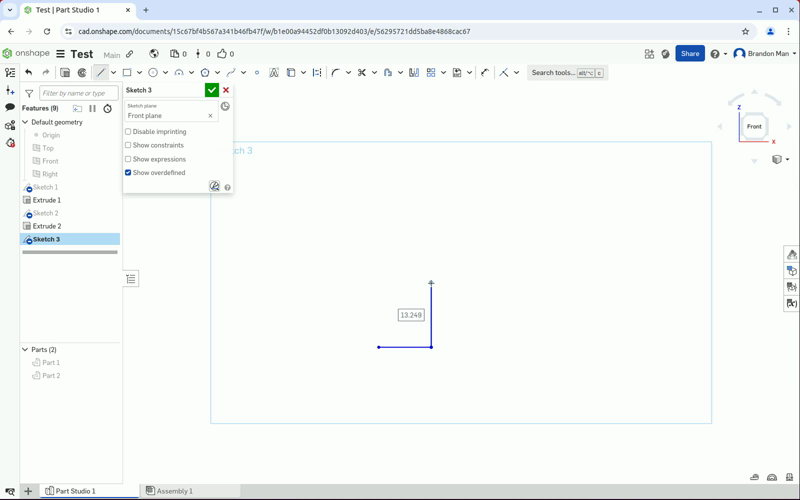
mouse_move(461, 282)
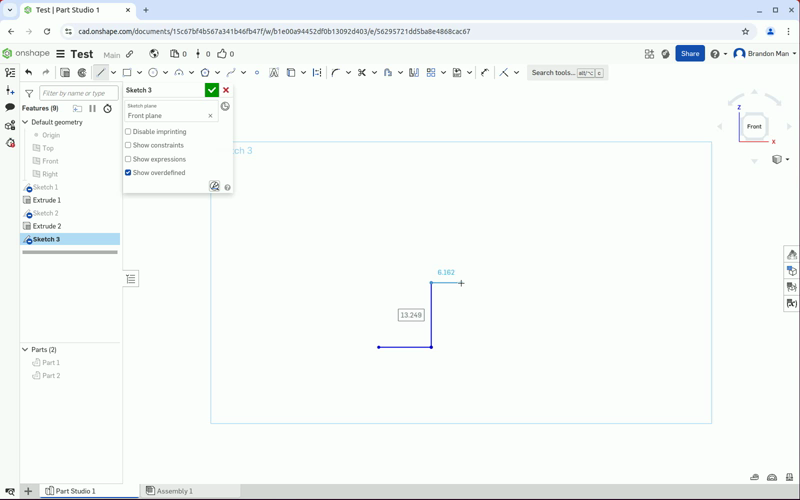
mouse_move(378, 282)
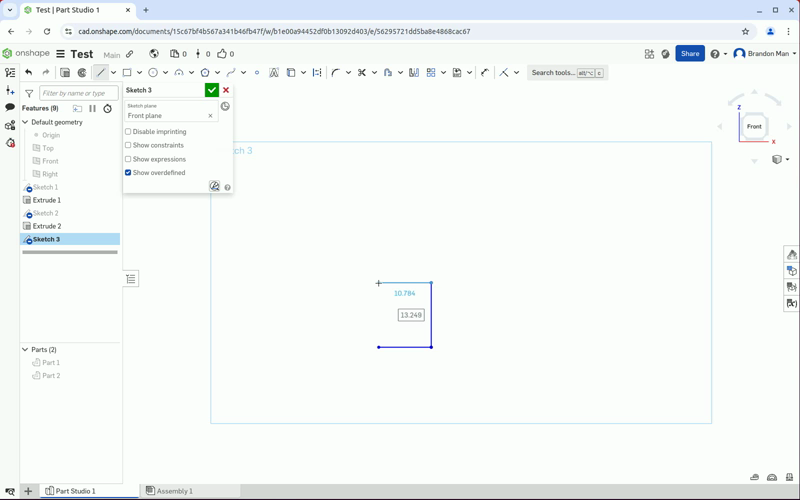
click(378, 282)
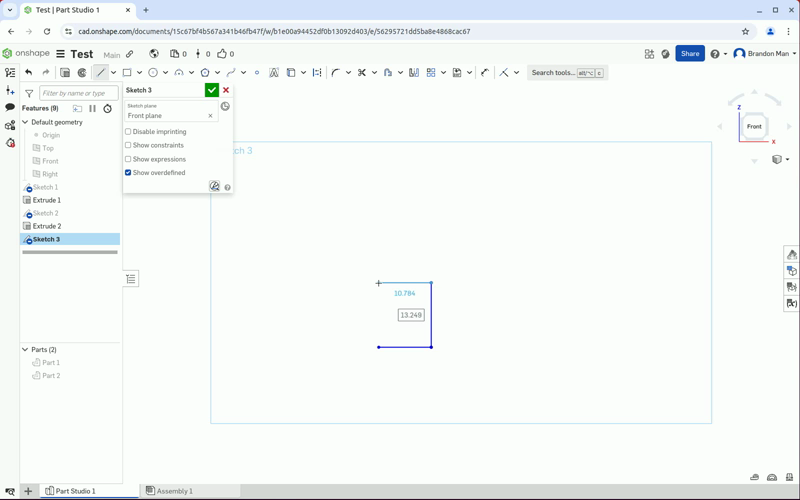
key_up(shift)
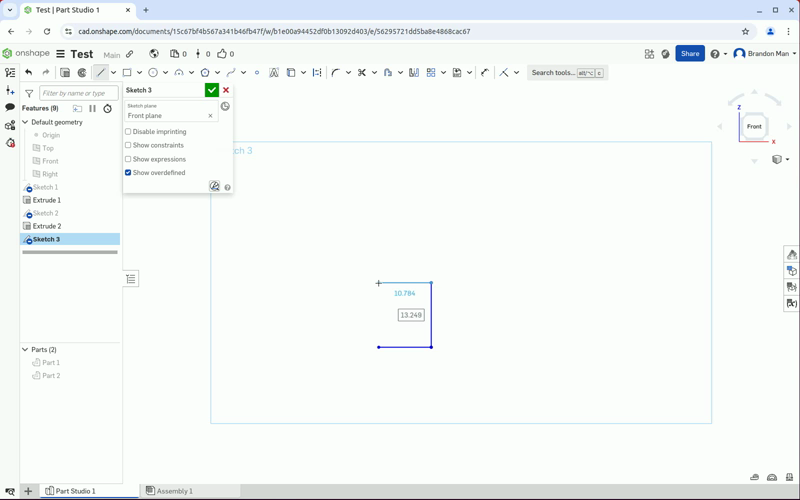
key_down(shift)
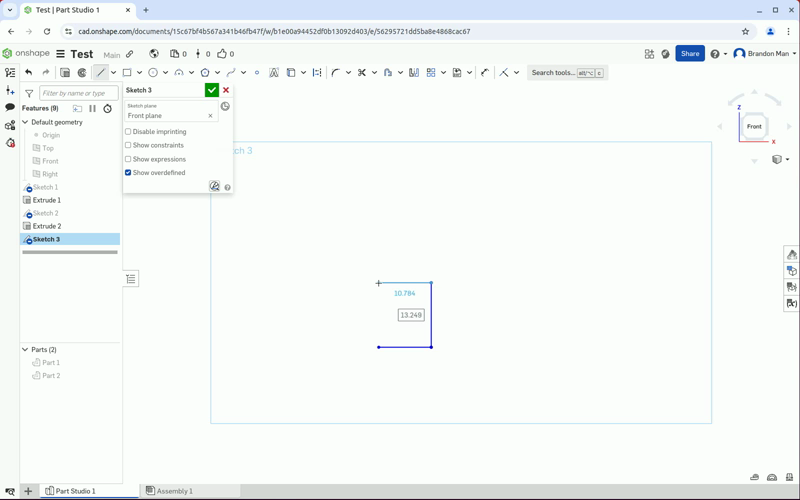
mouse_move(408, 282)
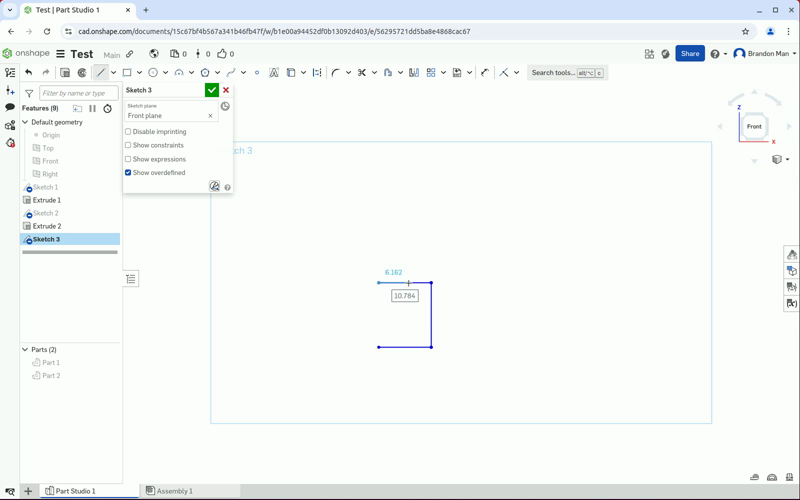
mouse_move(378, 330)
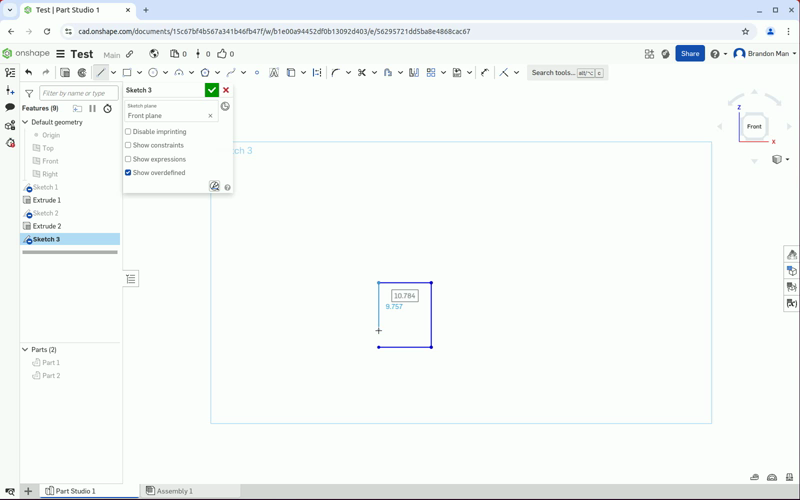
click(378, 330)
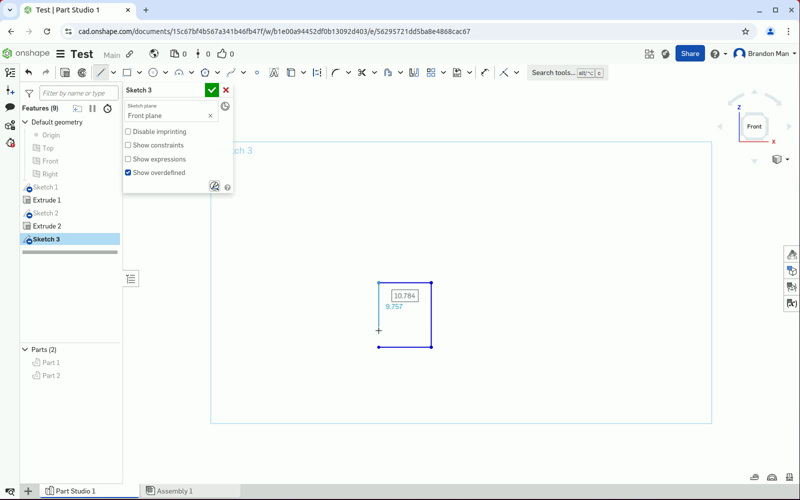
key_up(shift)
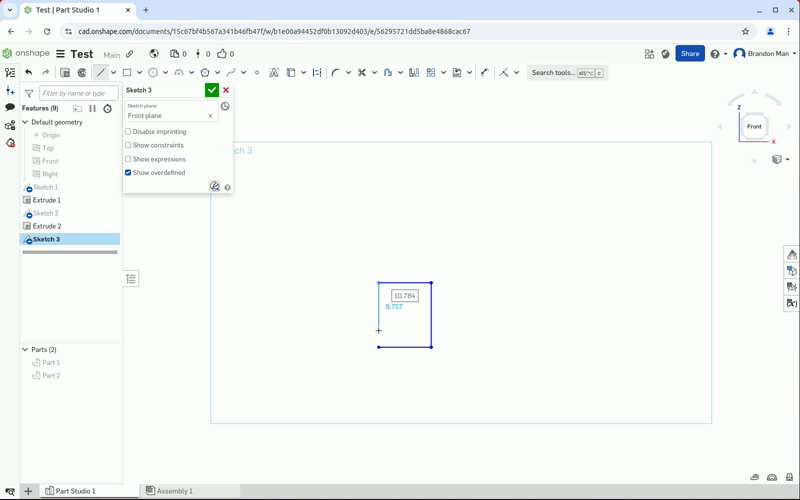
mouse_move(408, 330)
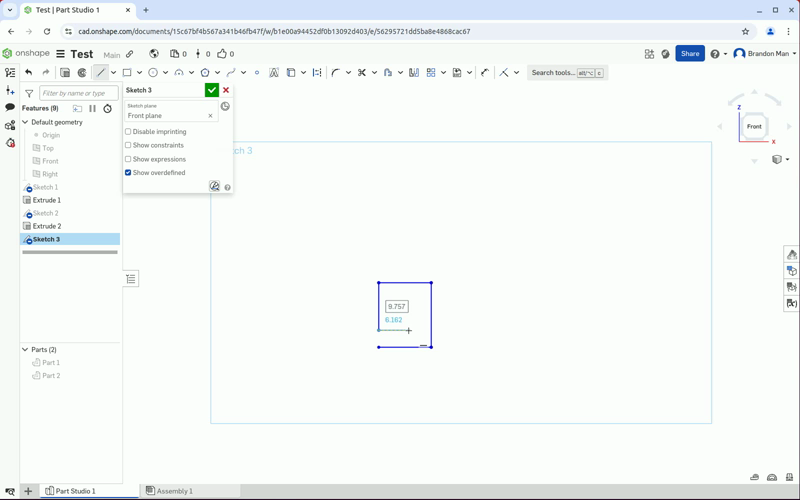
key_down(shift)
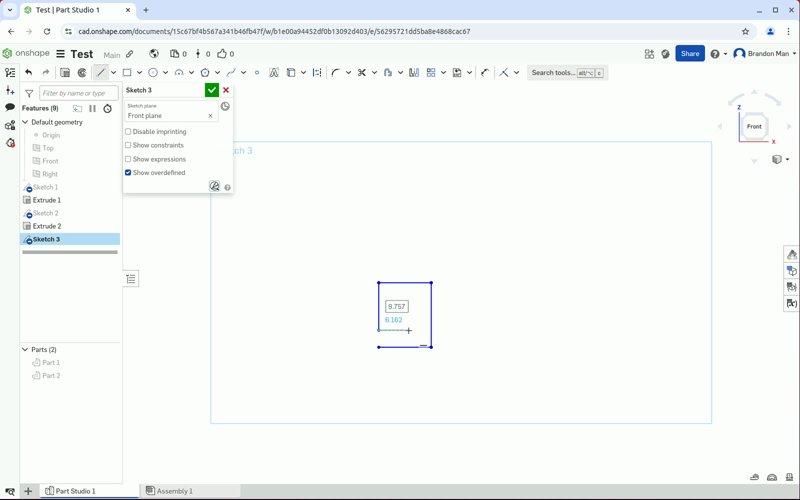
mouse_move(378, 347)
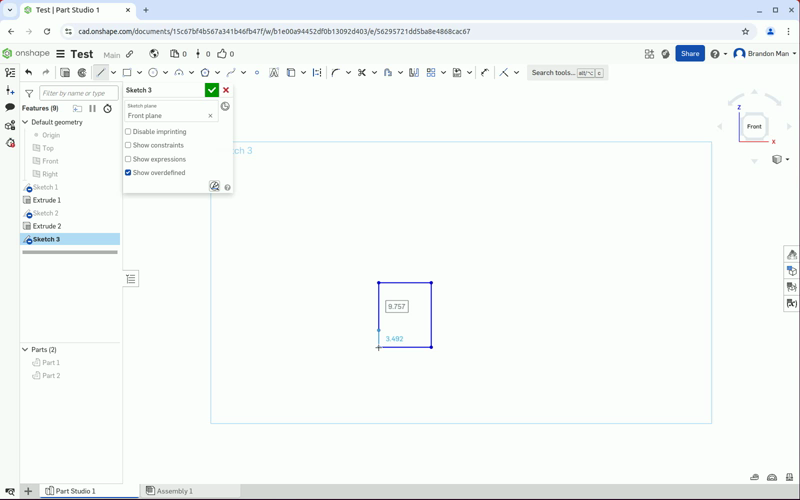
key_up(shift)
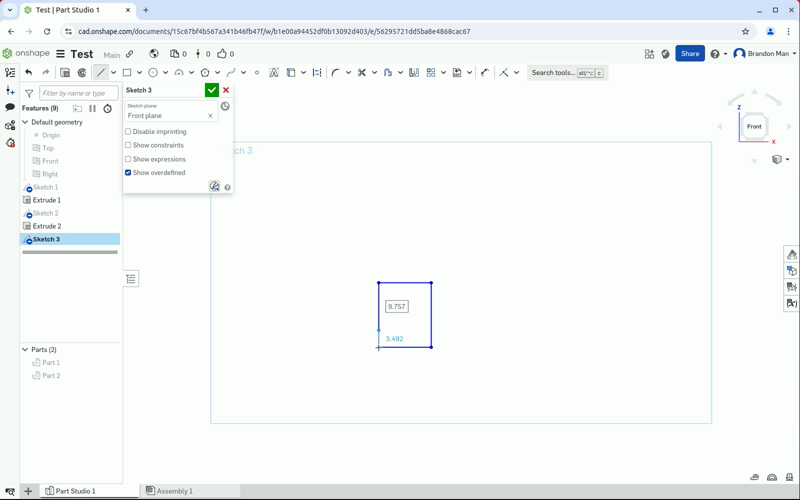
click(378, 347)
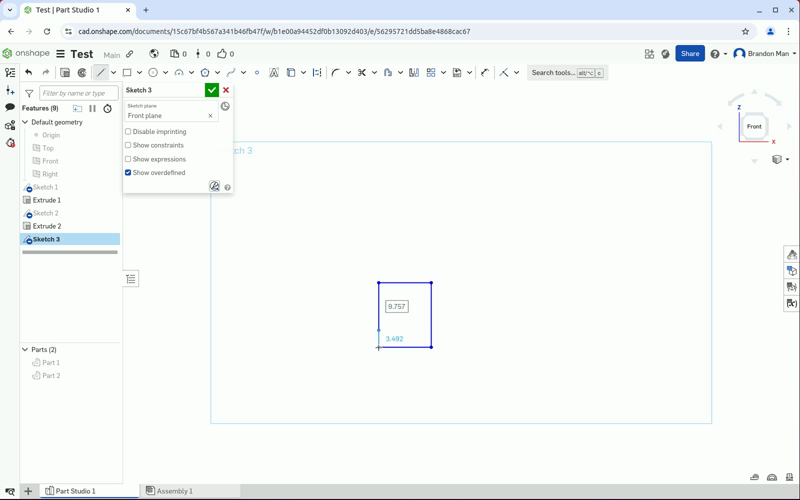
key(esc)
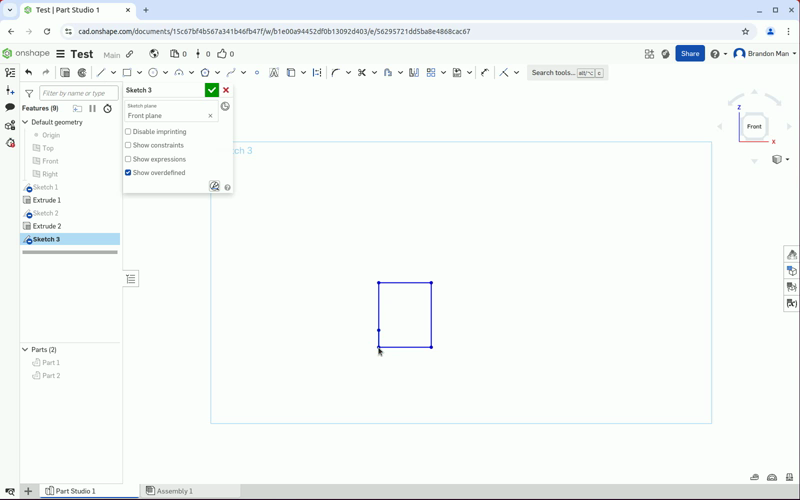
mouse_move(410, 339)
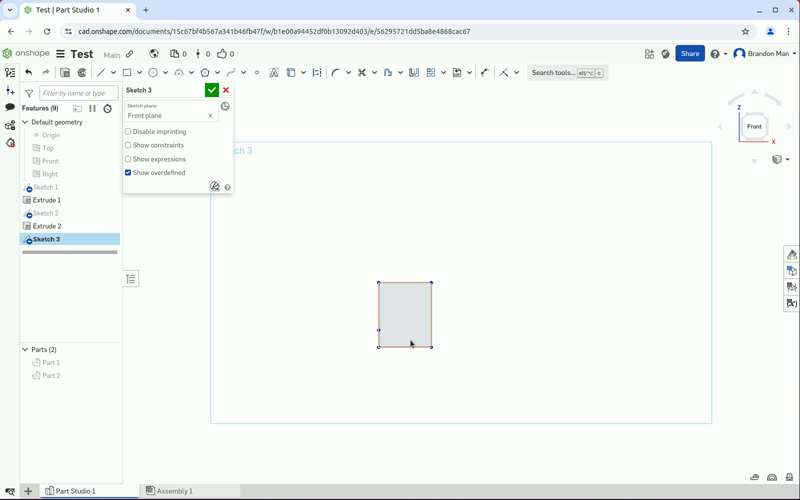
click(410, 339)
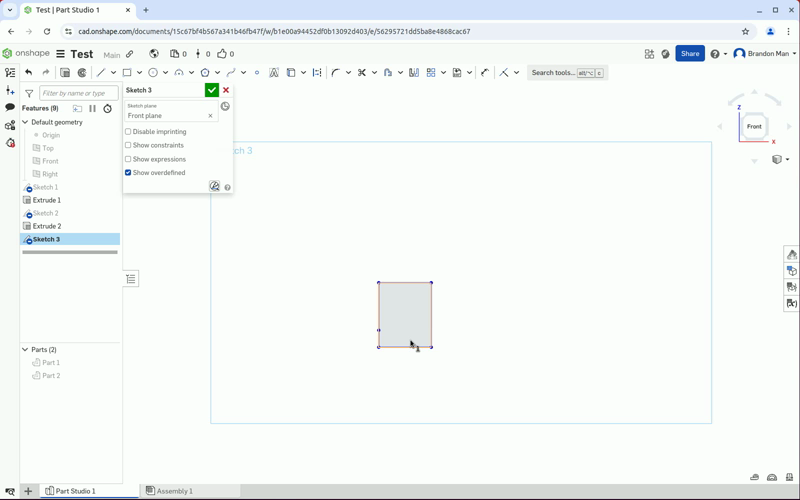
mouse_move(73, 352)
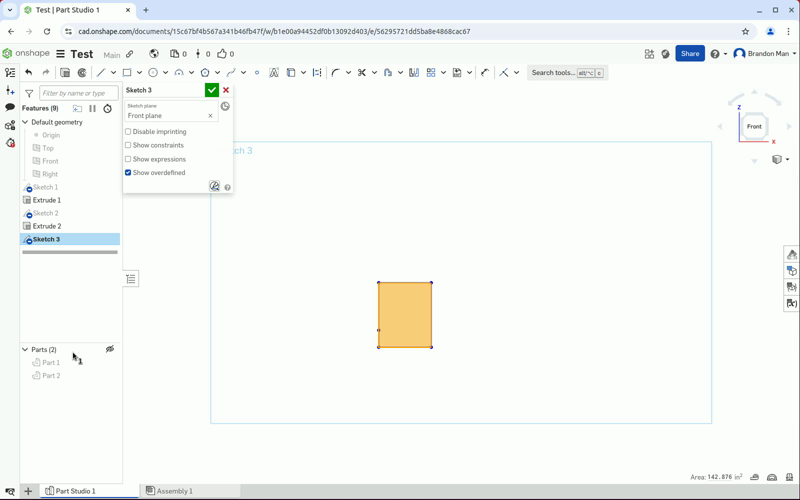
key(shift+y)
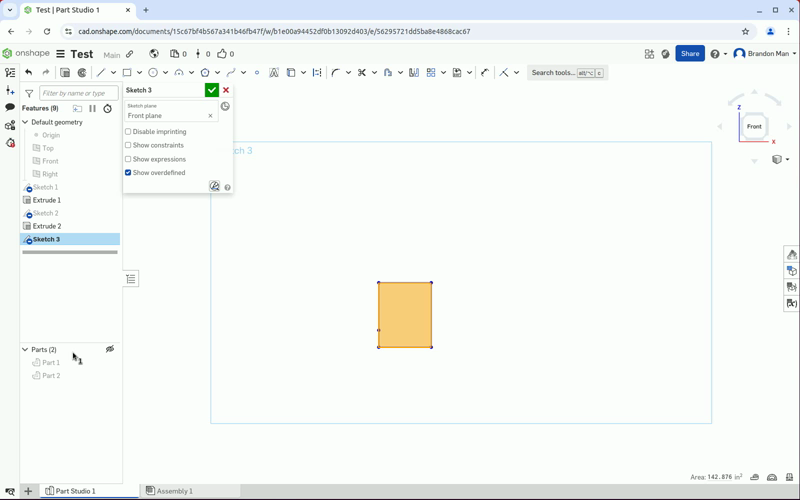
key(shift+e)
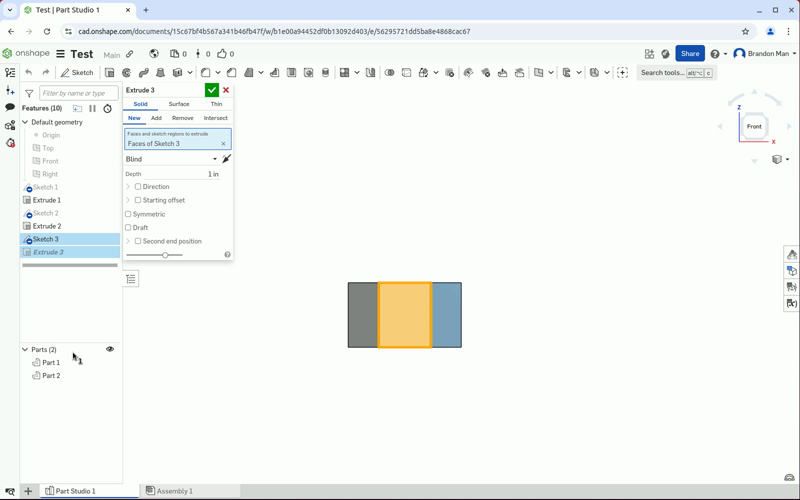
mouse_move(143, 106)
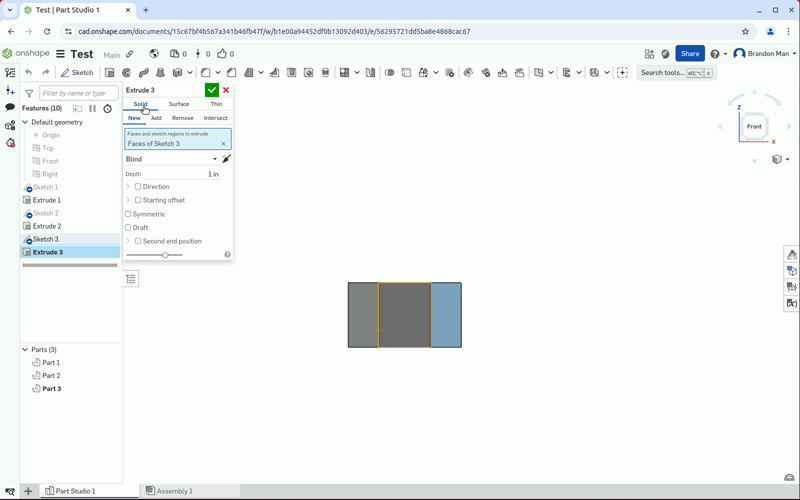
click(143, 106)
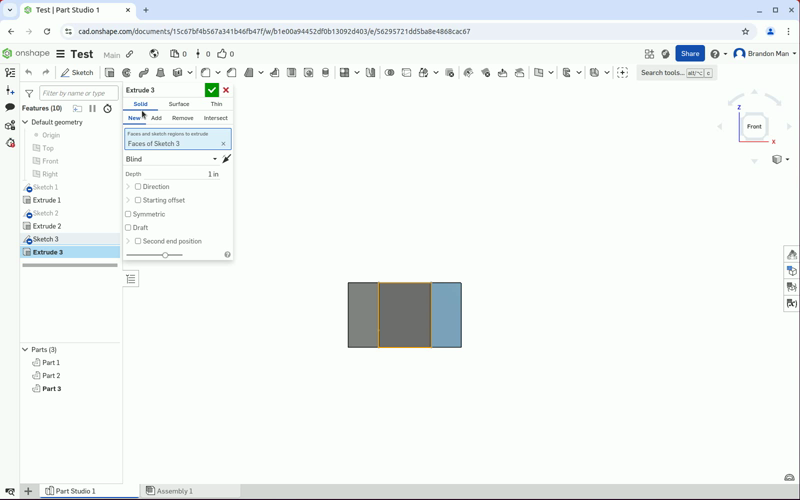
mouse_move(137, 120)
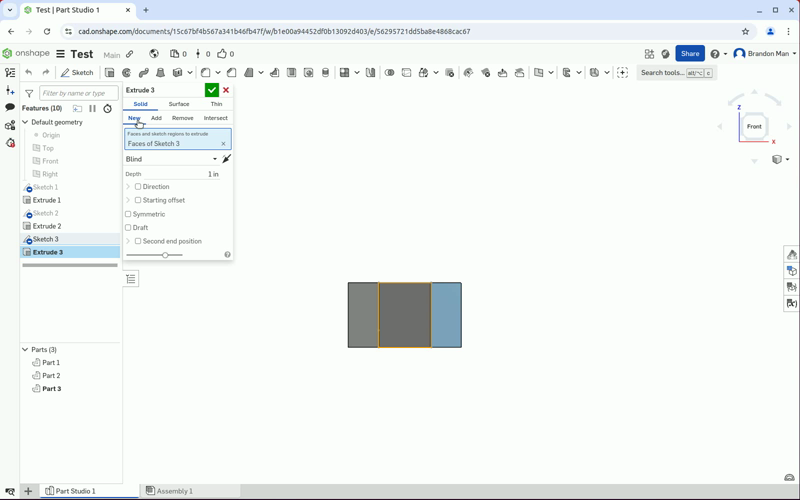
click(137, 120)
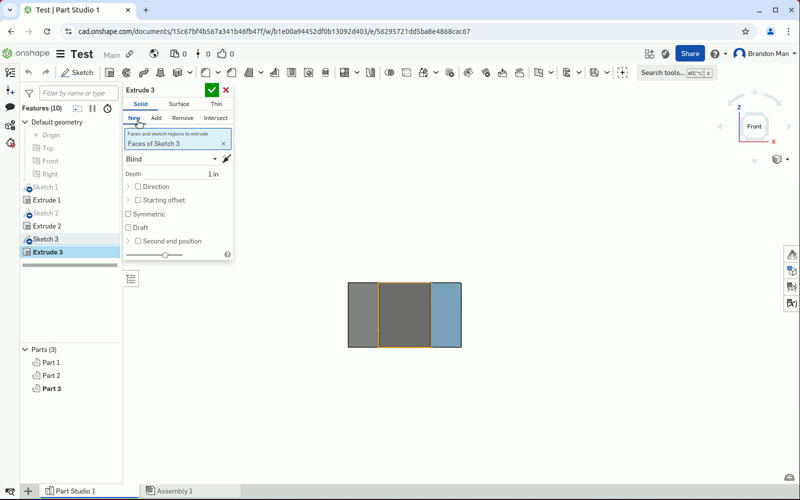
key(tab, 4)
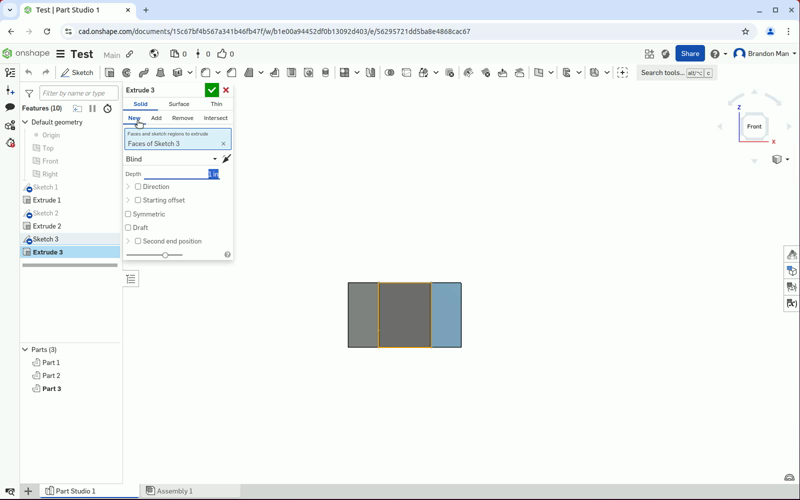
text(3.611)
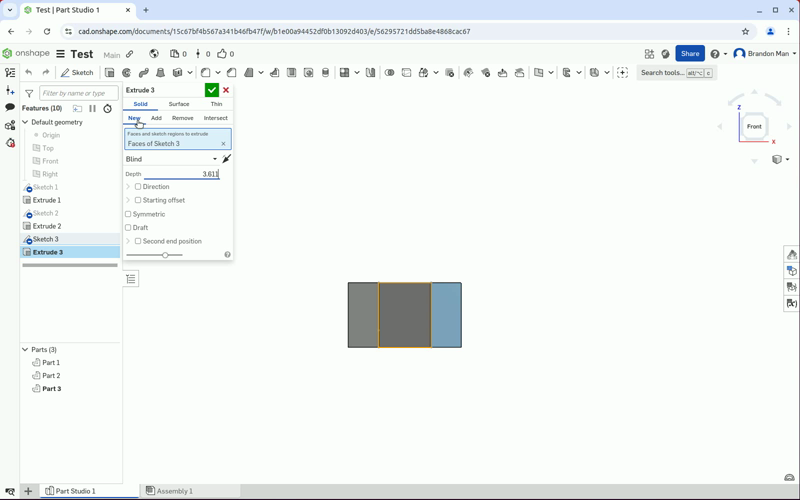
key(enter)
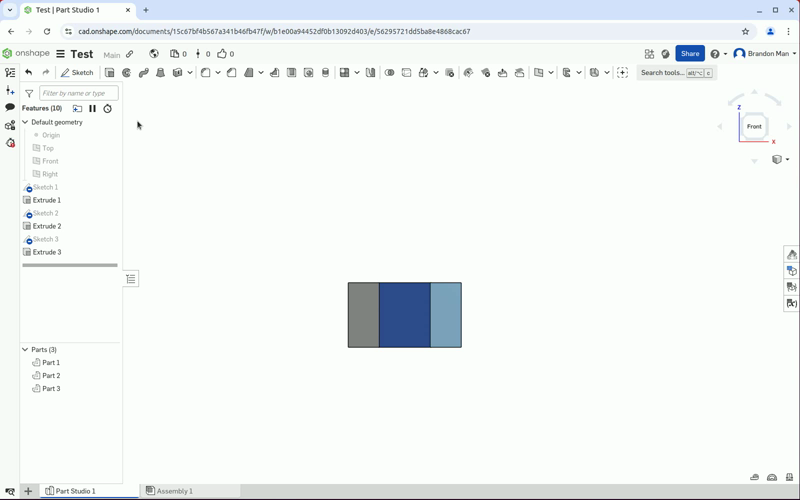
key(shift+h)
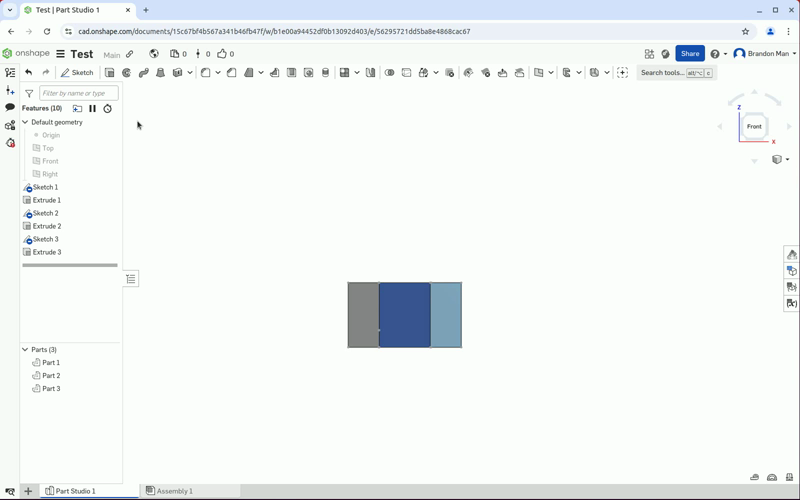
key(shift+h)
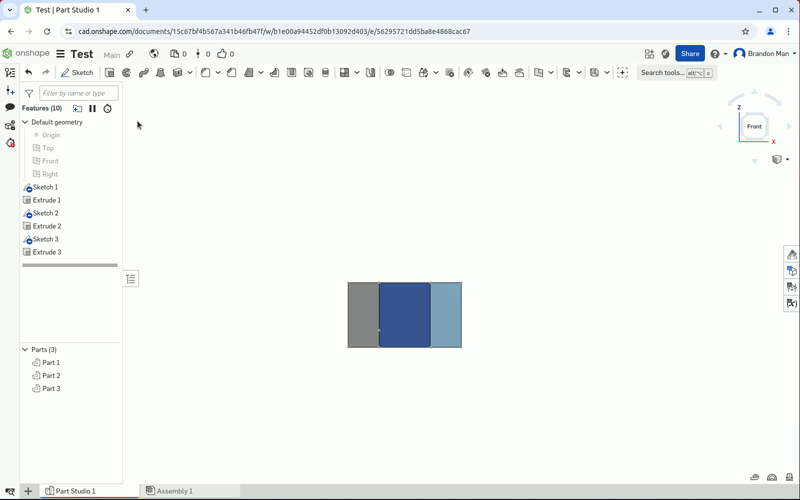
key(shift+7)
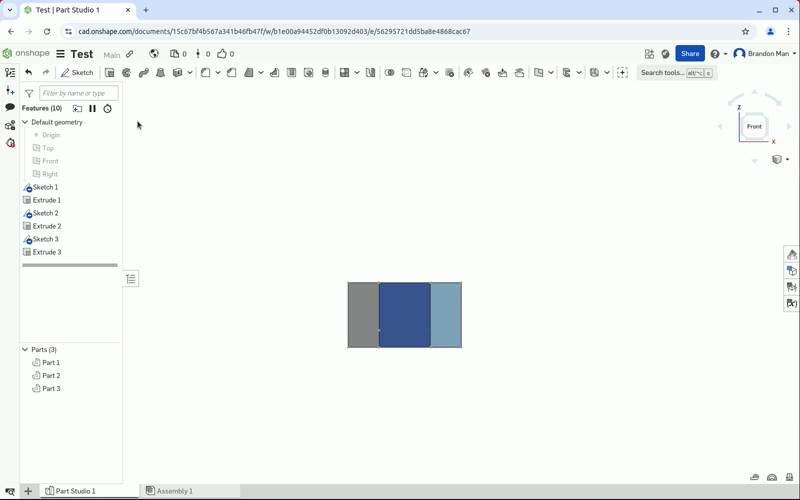
key(left, 2)
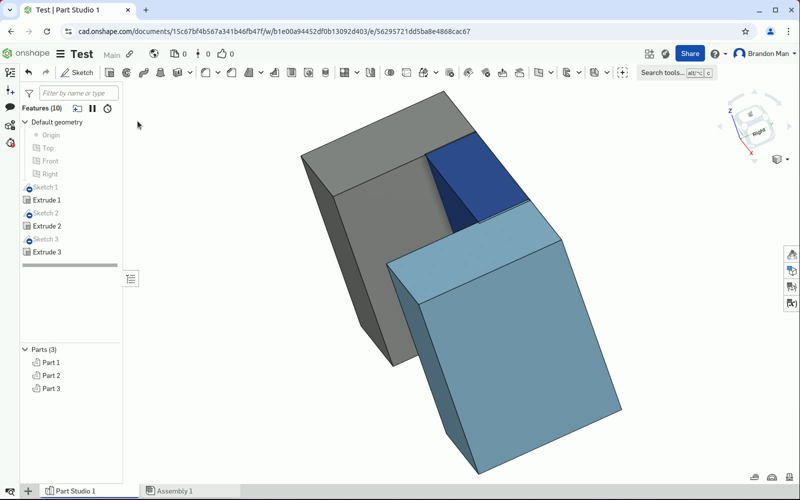
key(down, 2)
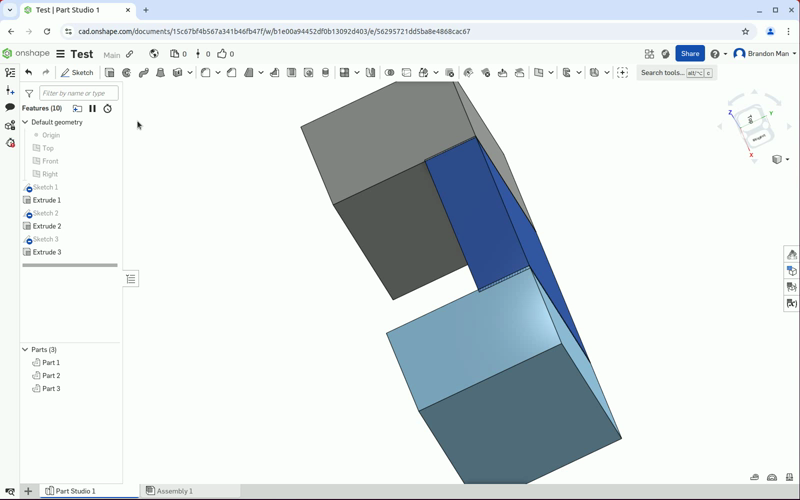
key(up, 2)
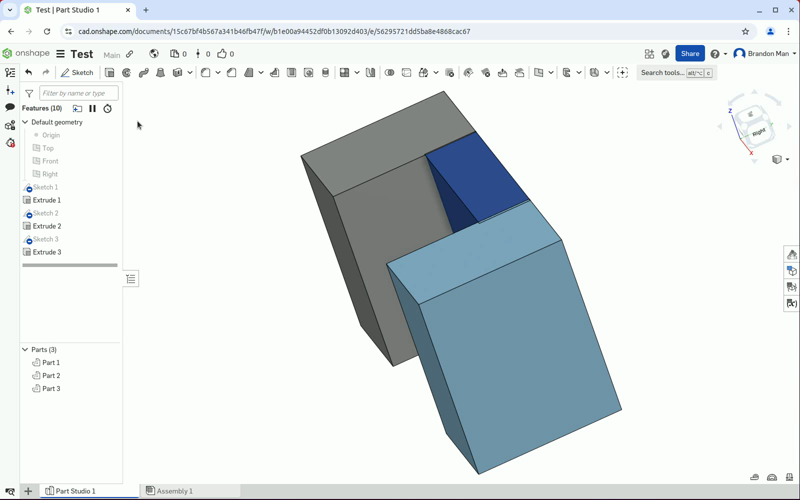
key(right, 2)
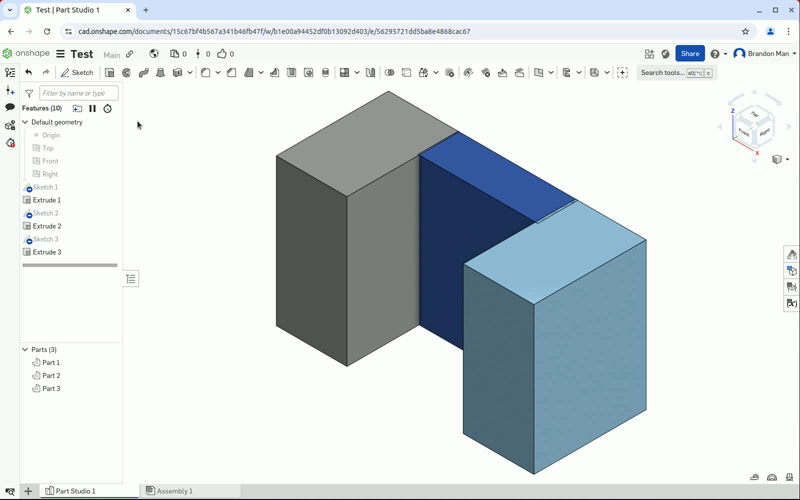
mouse_move(73, 189)
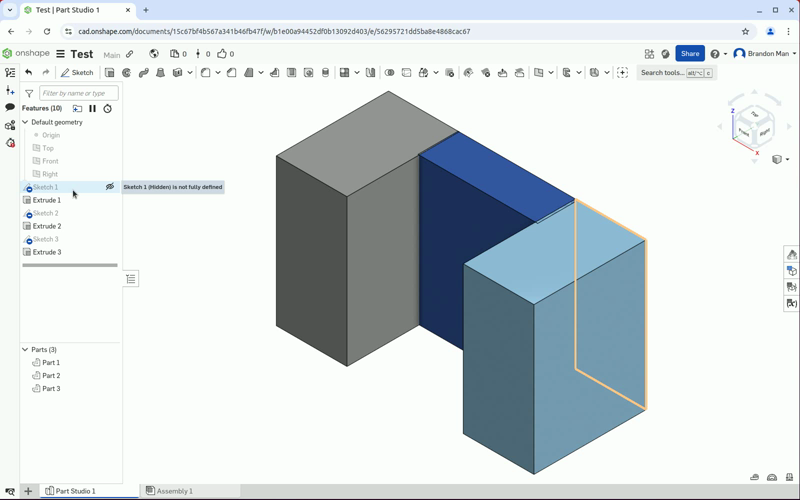
click(73, 189)